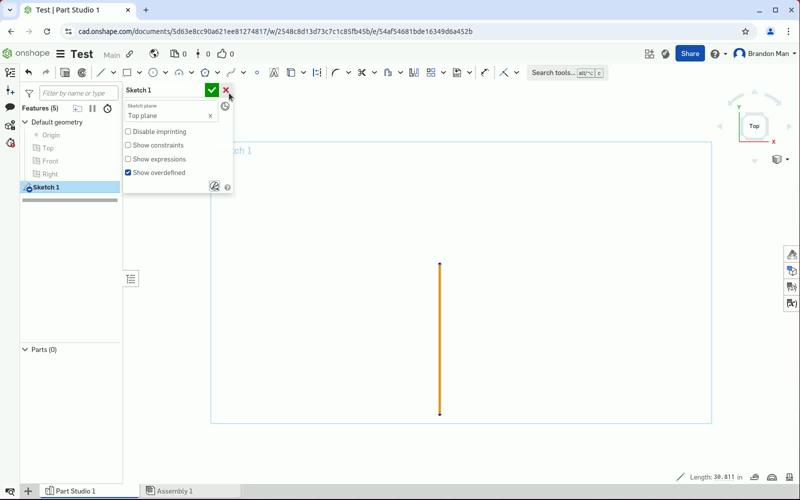
key(shift+h)
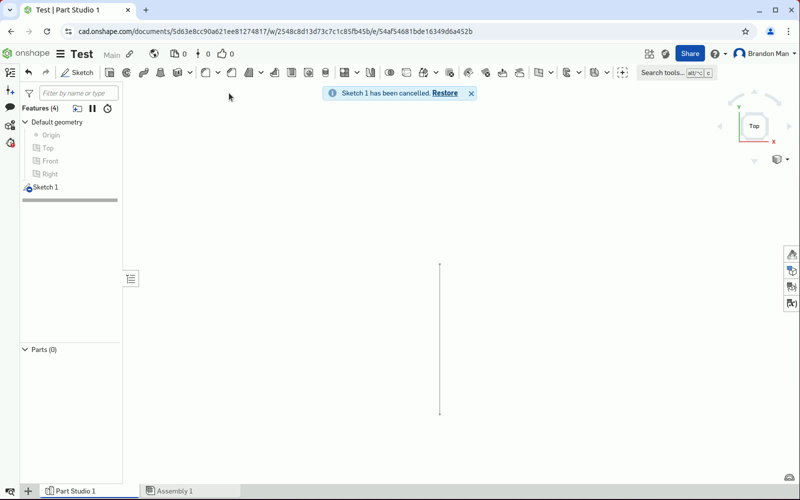
mouse_move(73, 352)
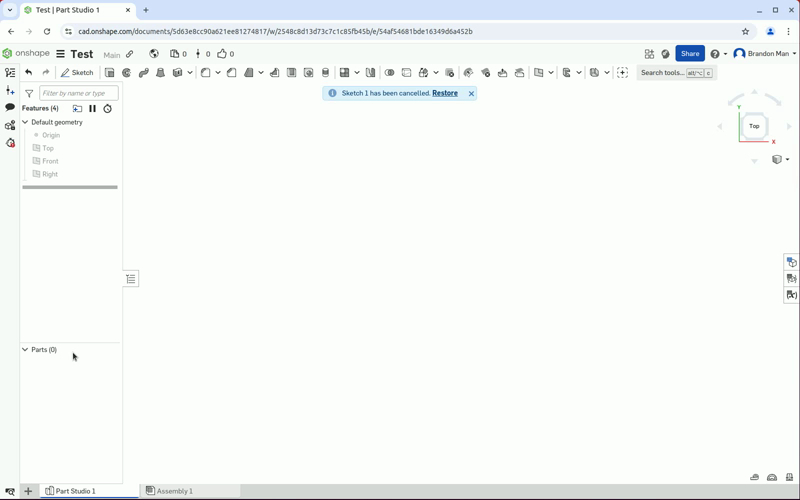
key(y)
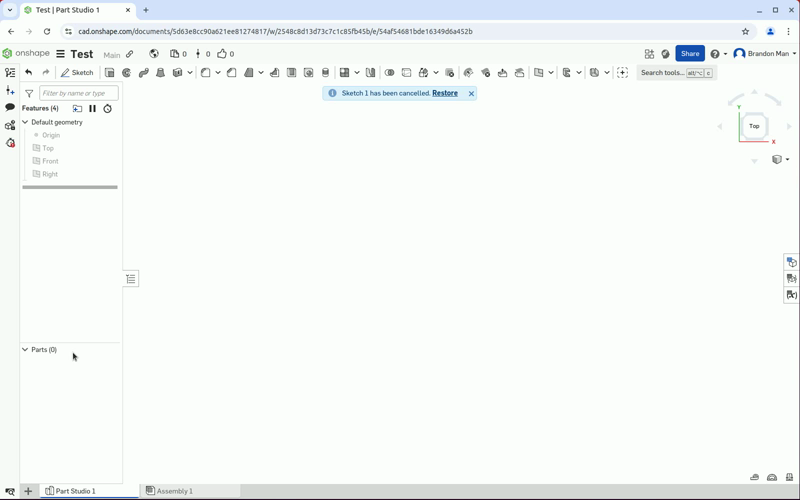
key(shift+p)
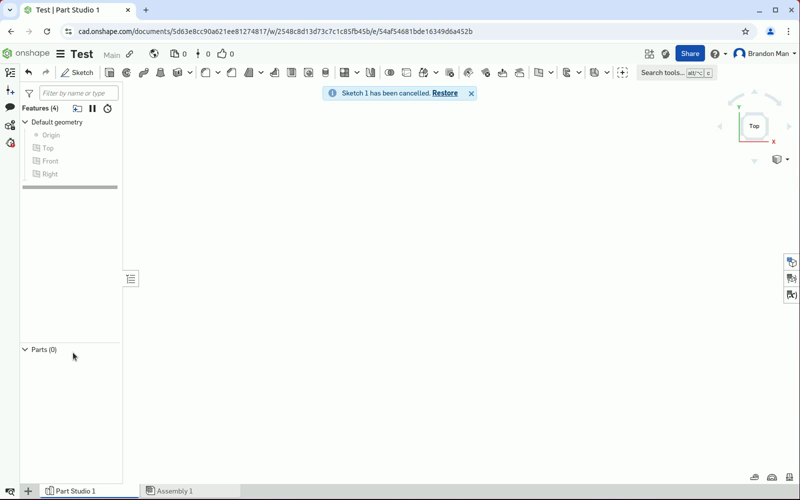
key(space)
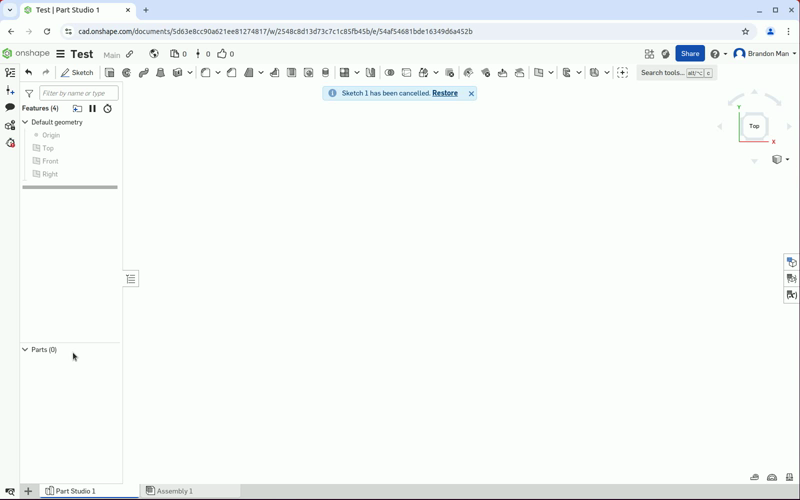
key_down(shift)
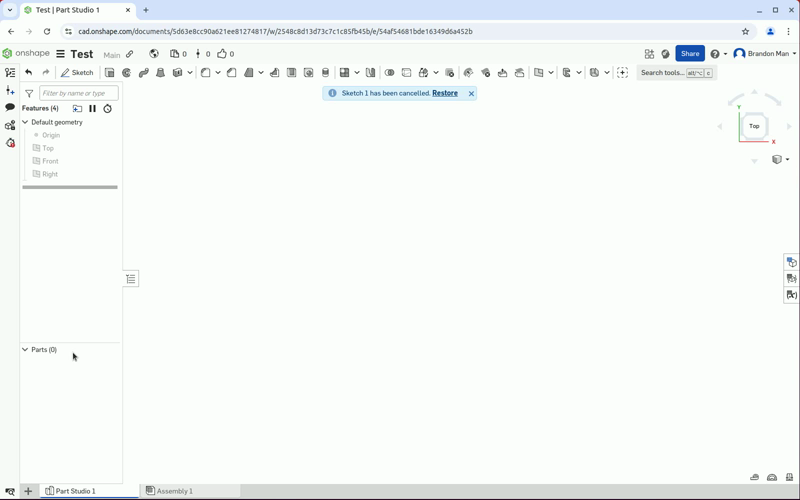
key(up)
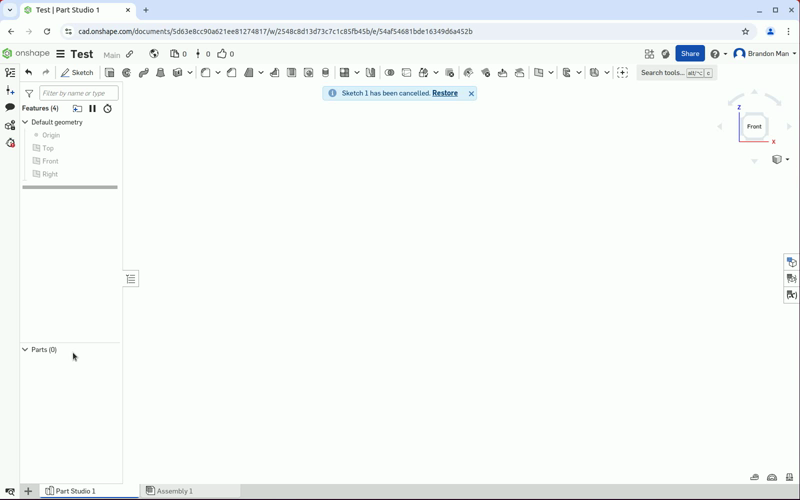
key_up(shift)
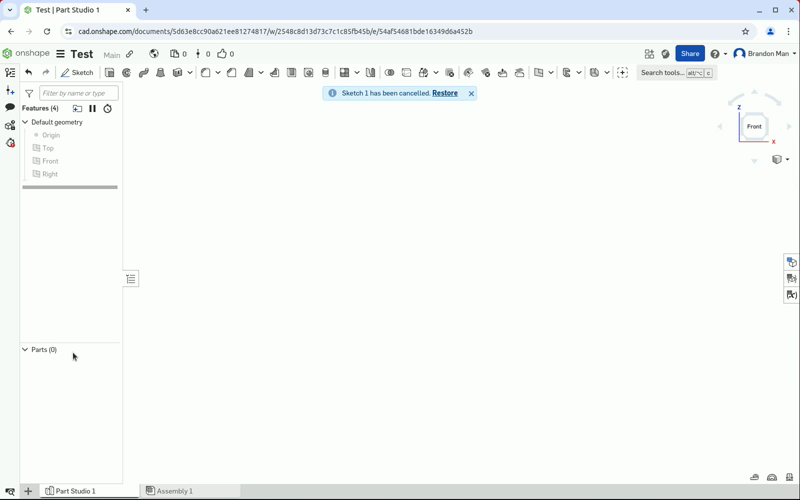
mouse_move(73, 352)
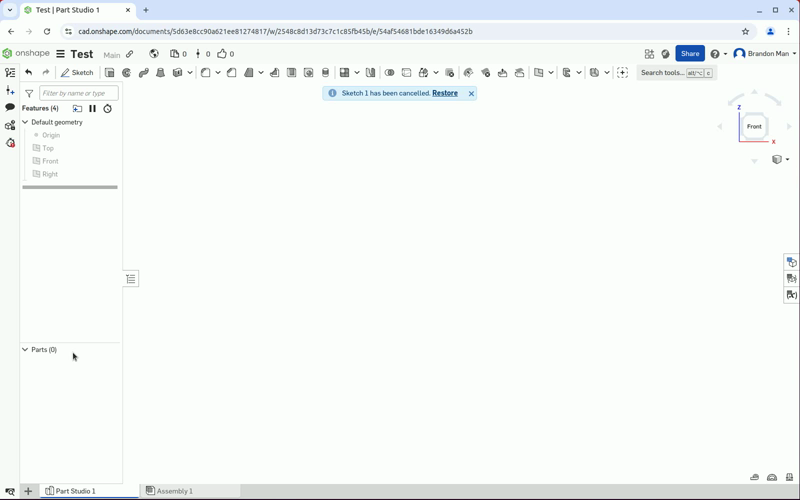
key(shift+y)
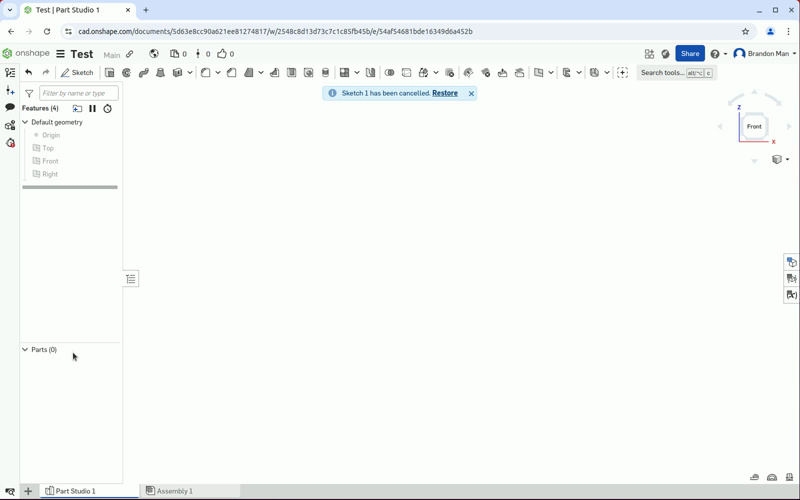
key(shift+s)
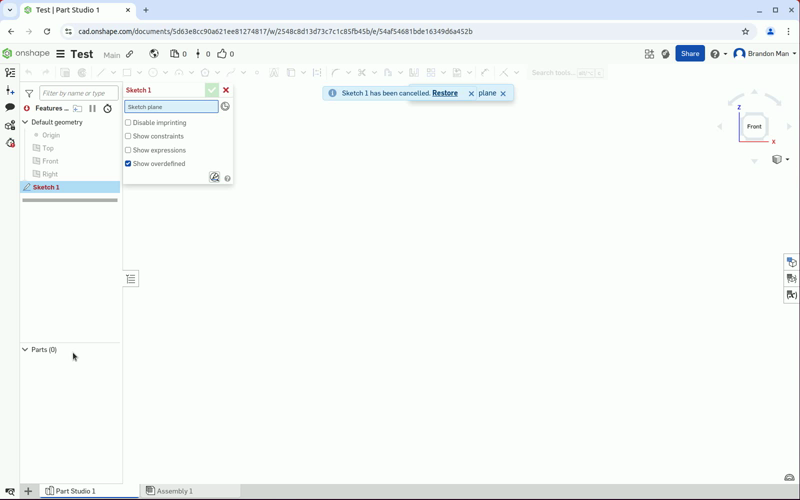
mouse_move(73, 163)
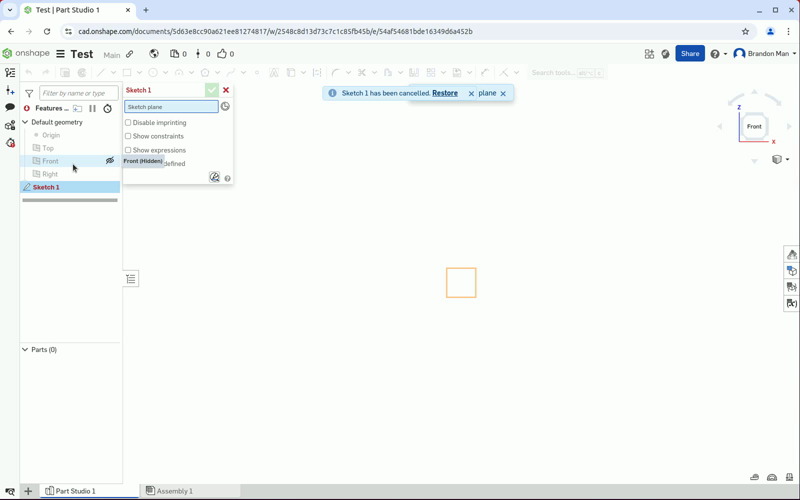
click(73, 163)
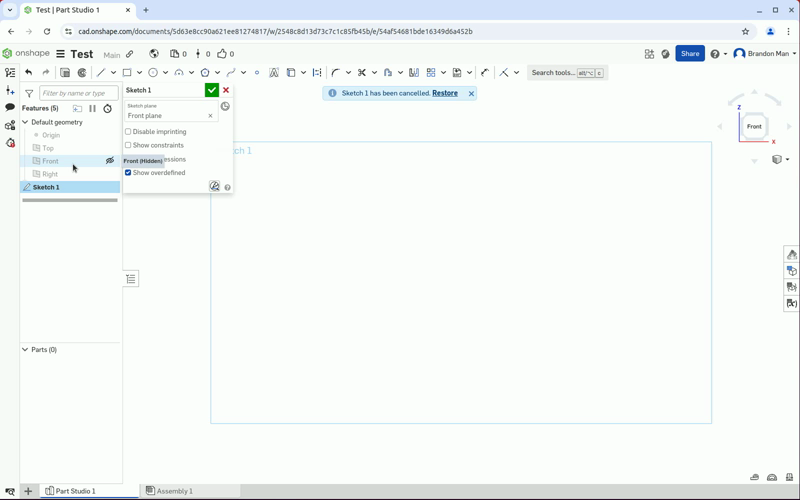
mouse_move(73, 352)
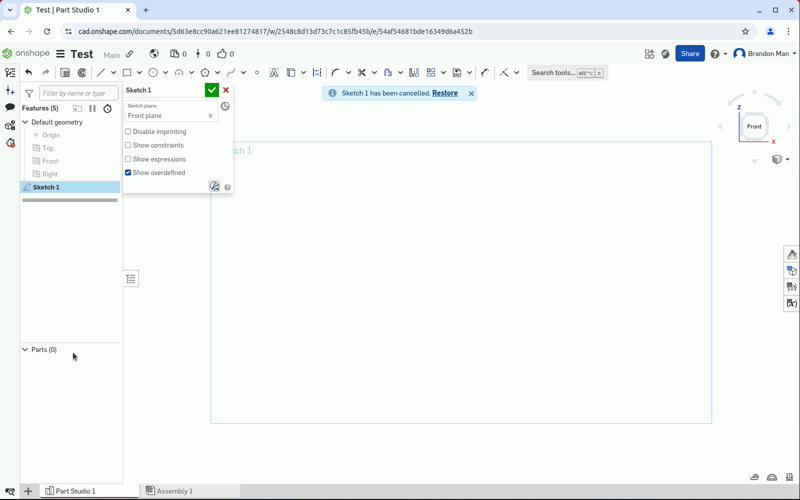
key(y)
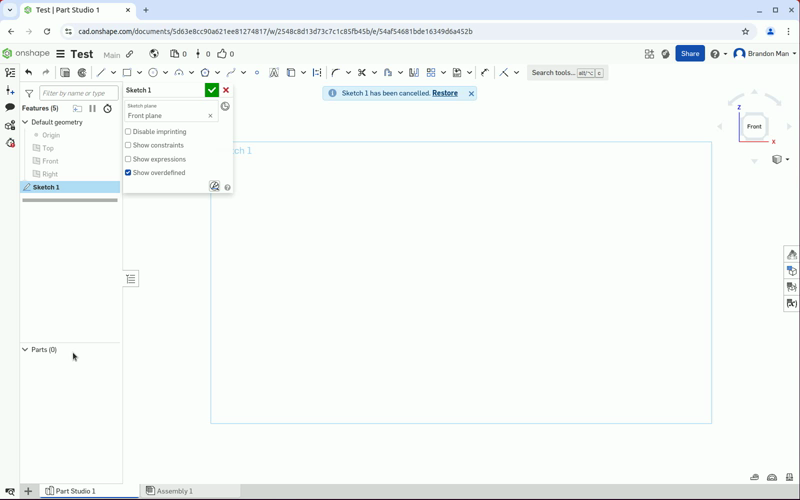
key(l)
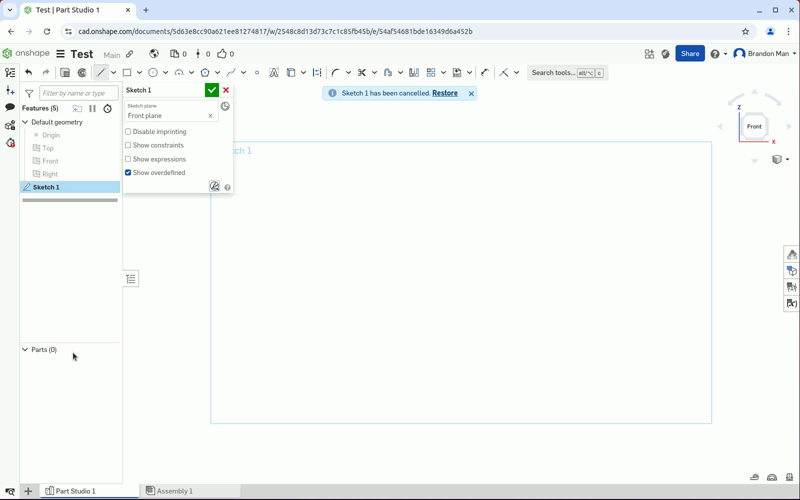
key_down(shift)
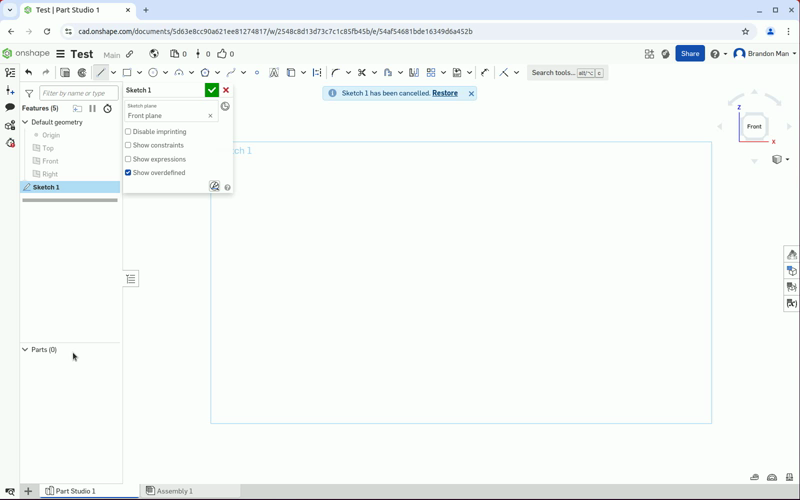
mouse_move(349, 223)
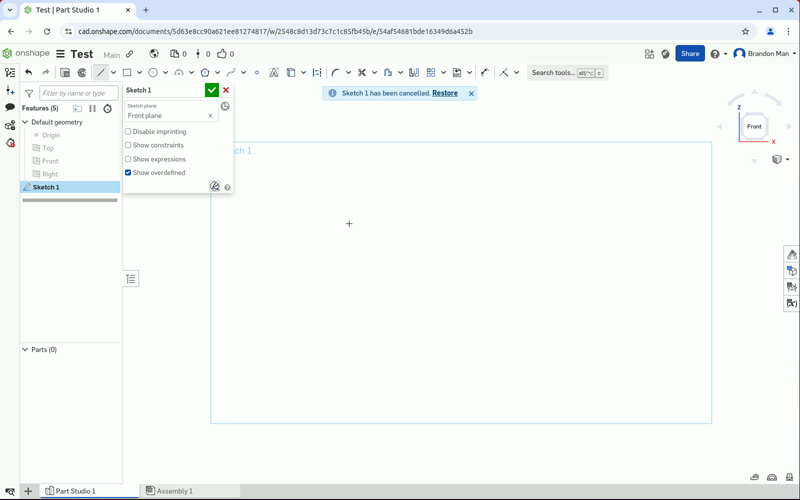
click(349, 223)
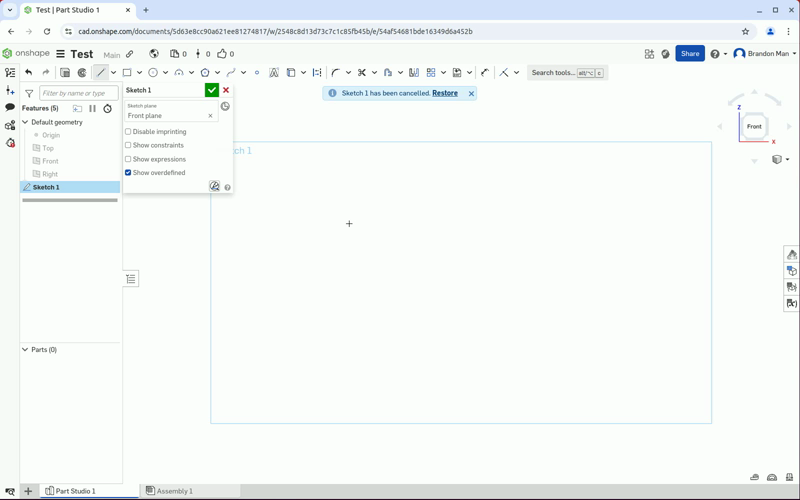
key_up(shift)
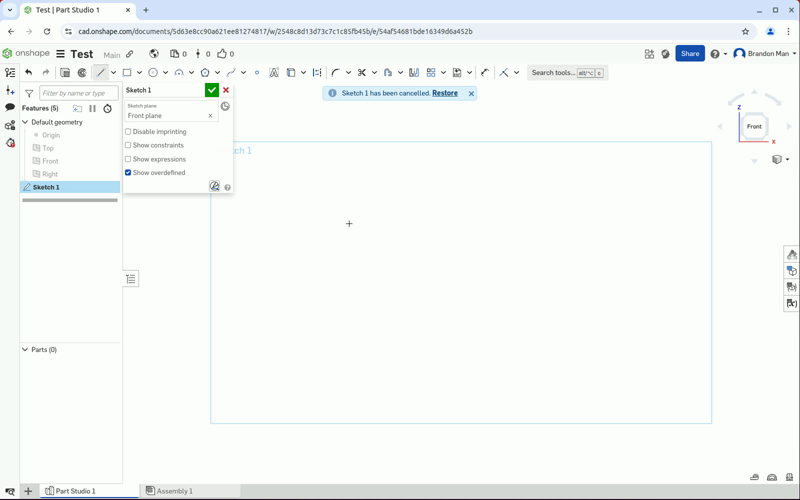
key_down(shift)
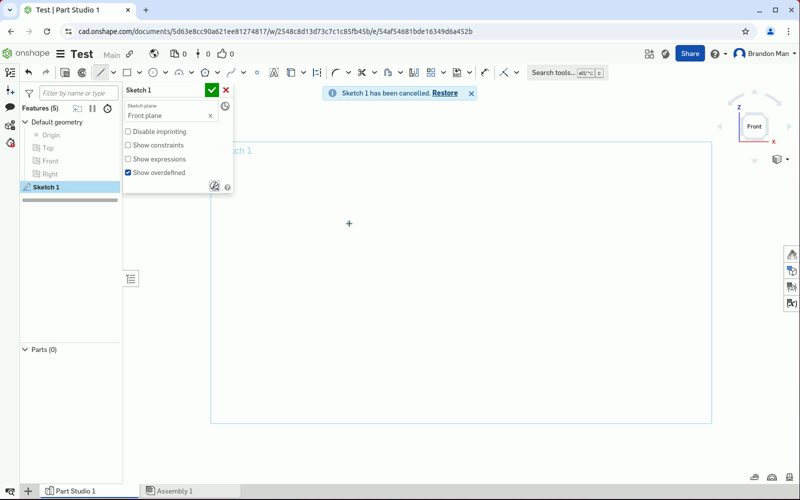
mouse_move(480, 223)
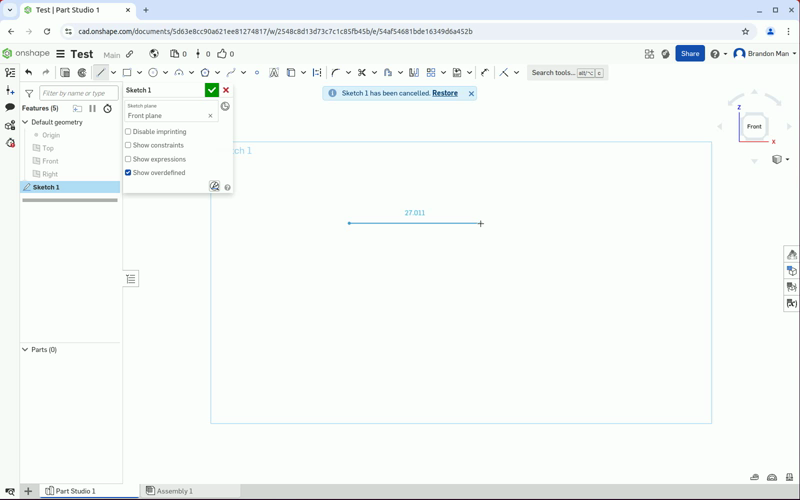
click(480, 223)
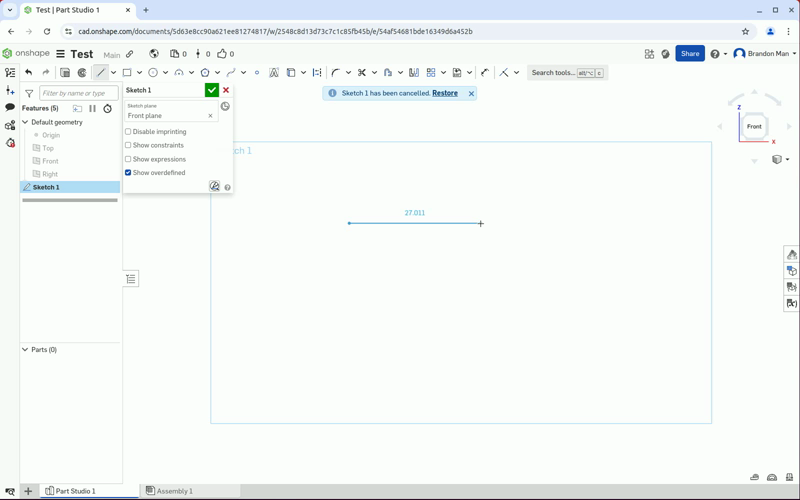
key_up(shift)
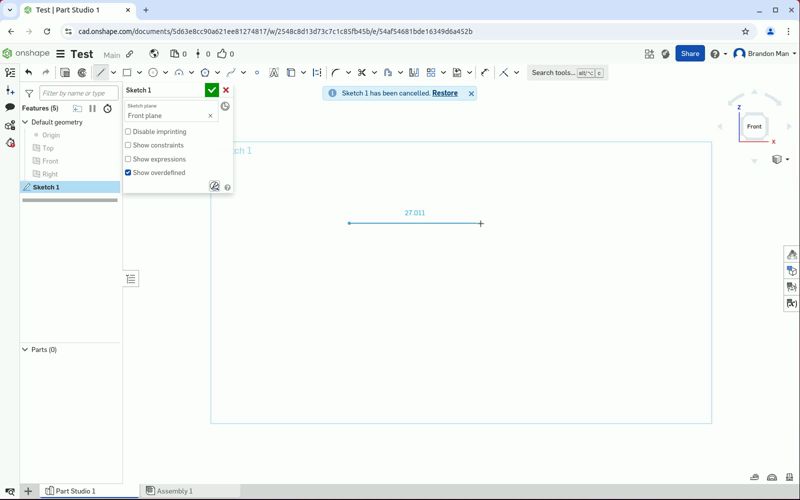
key_down(shift)
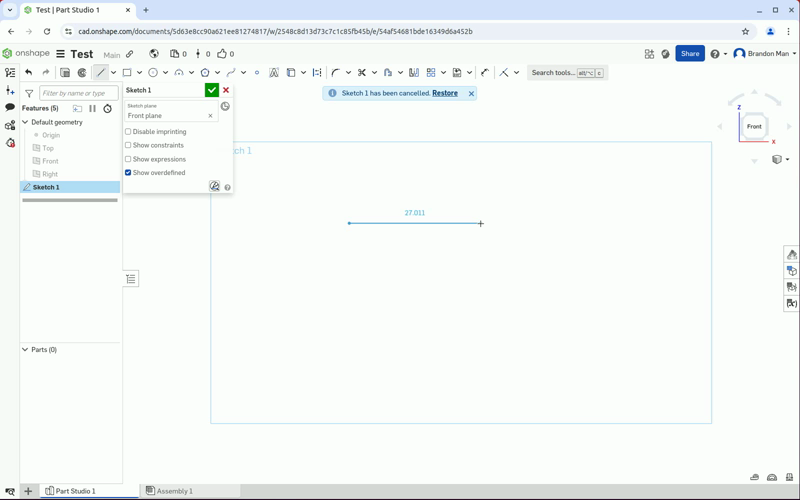
mouse_move(510, 223)
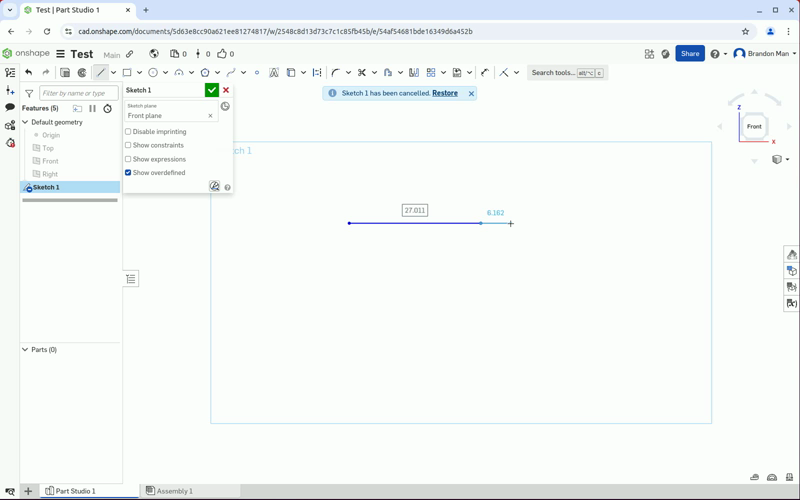
mouse_move(480, 204)
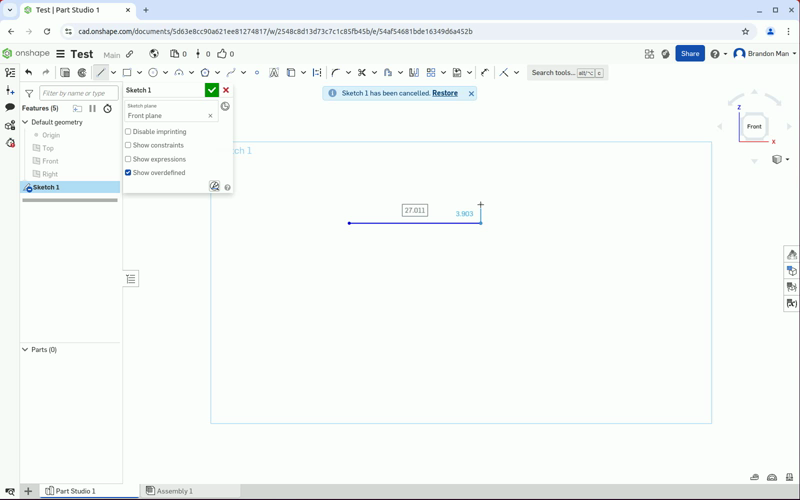
click(480, 204)
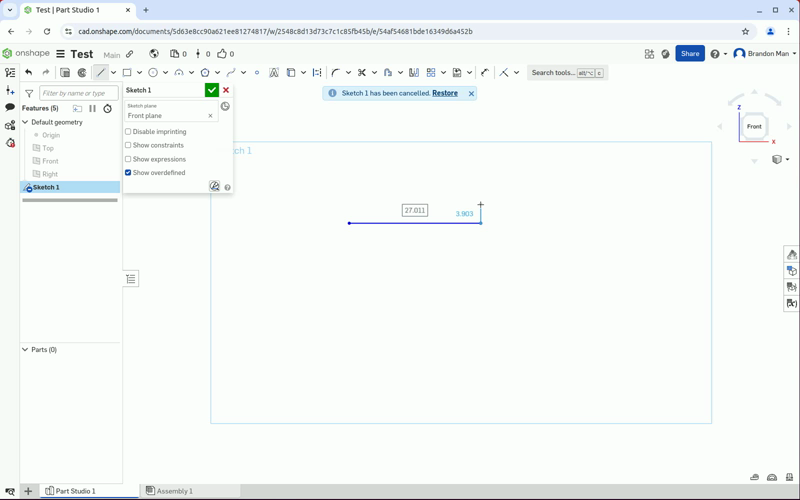
key_up(shift)
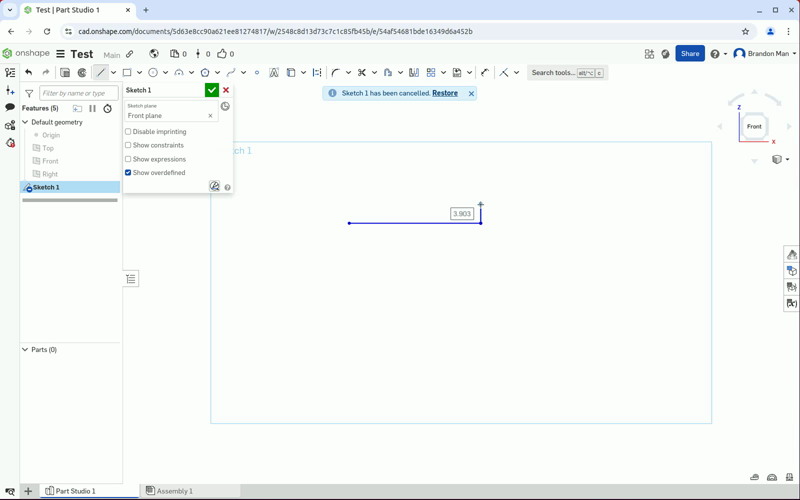
key_down(shift)
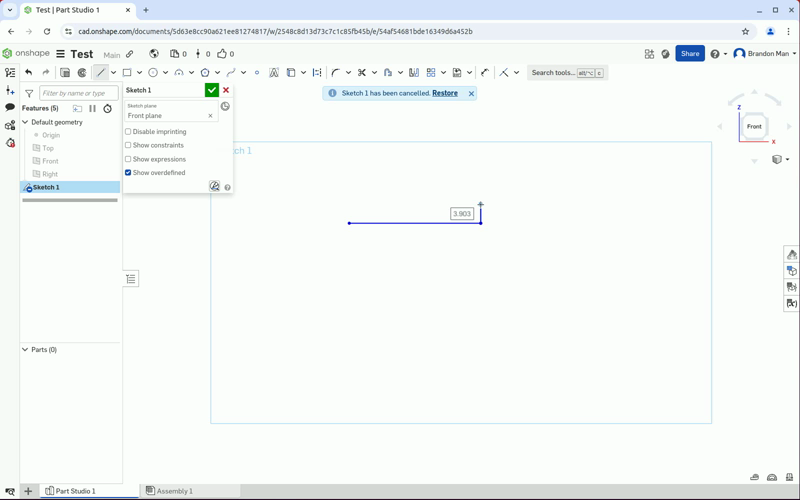
mouse_move(349, 204)
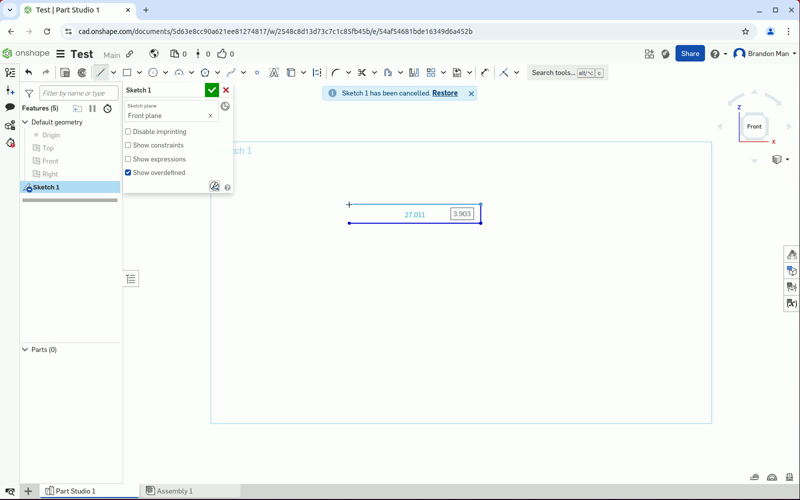
click(349, 204)
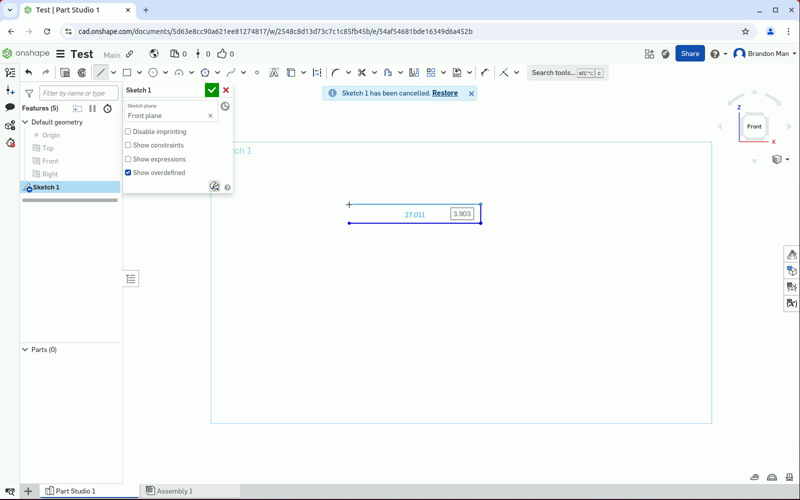
key_up(shift)
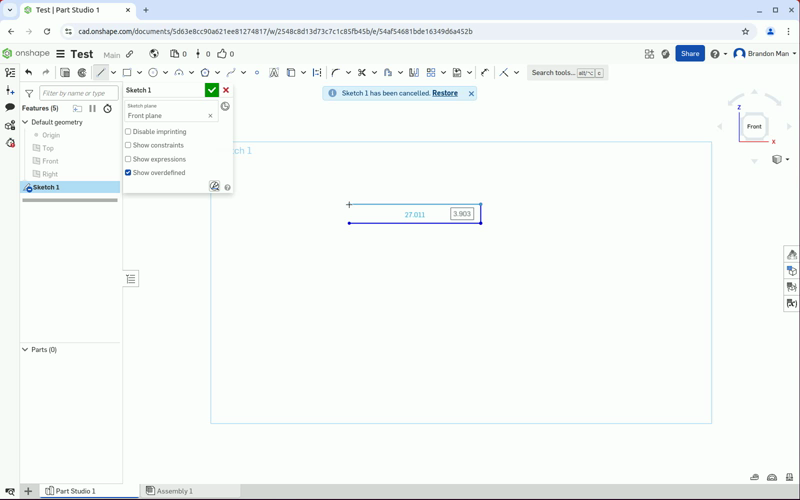
mouse_move(379, 204)
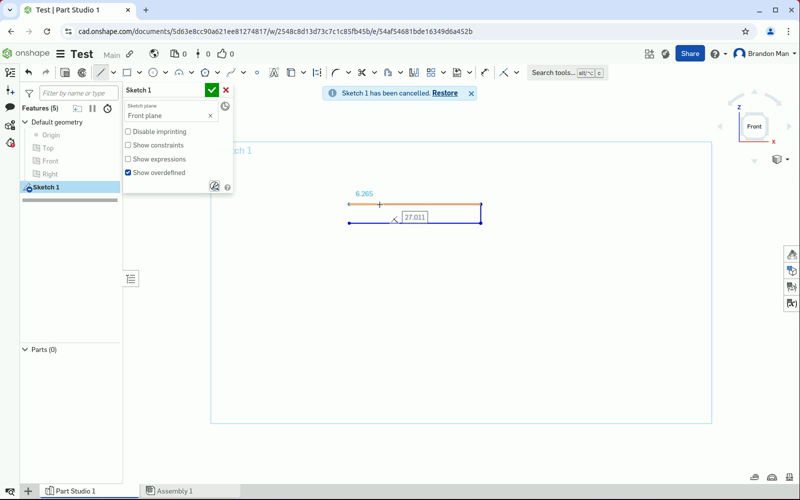
key_down(shift)
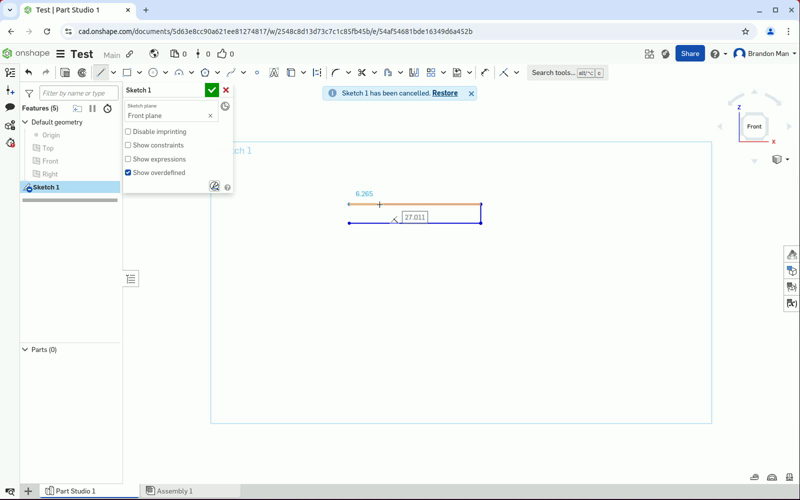
mouse_move(349, 223)
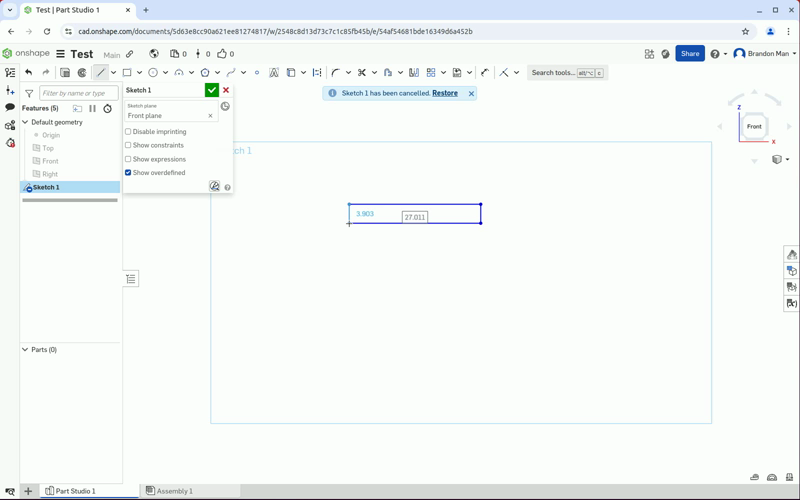
key_up(shift)
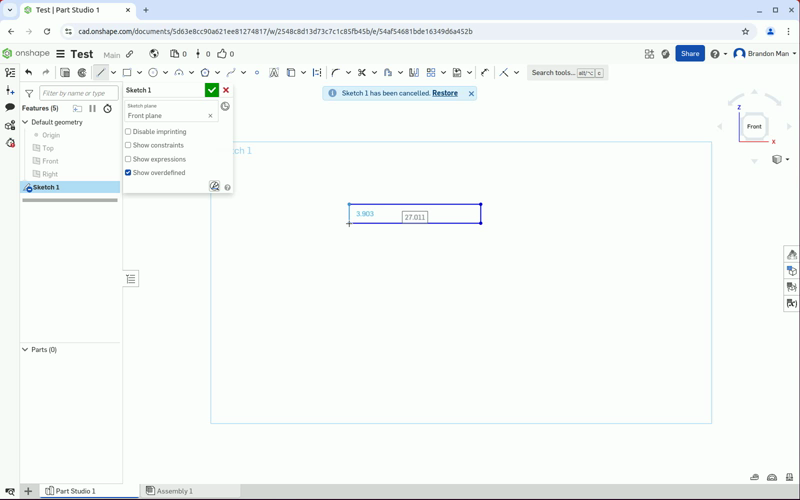
click(349, 223)
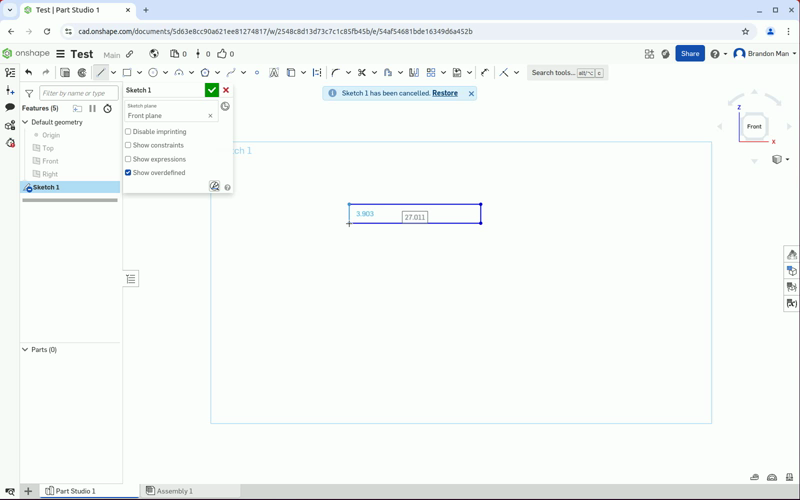
key(esc)
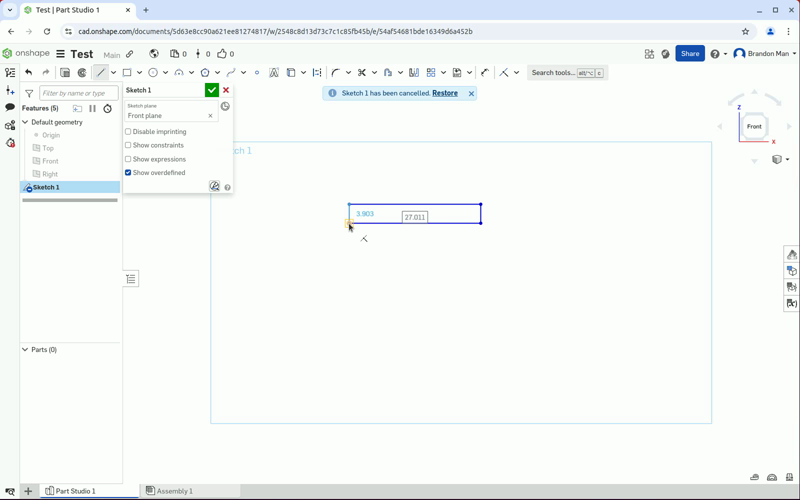
mouse_move(376, 218)
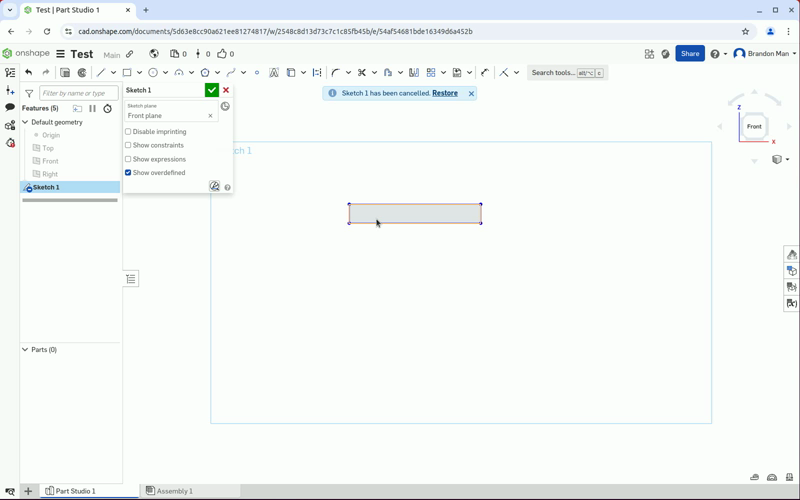
click(376, 218)
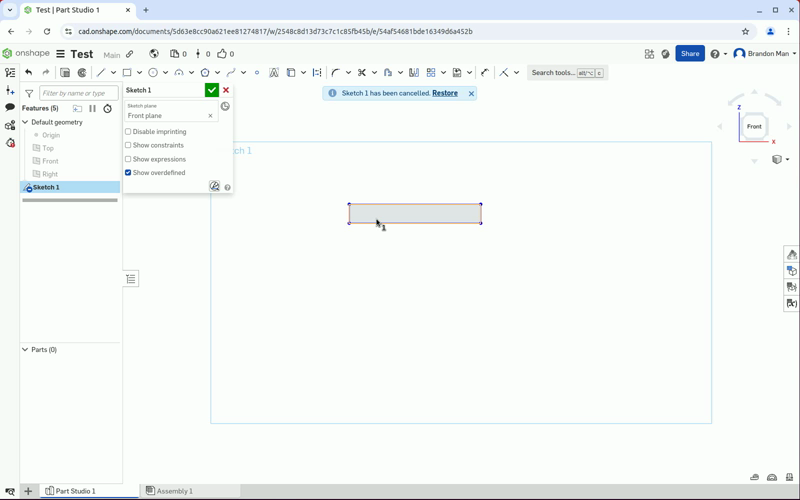
mouse_move(73, 352)
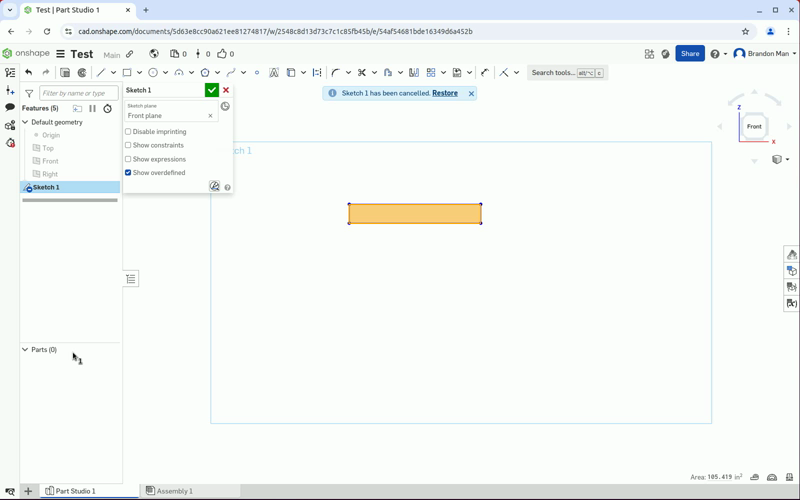
key(shift+y)
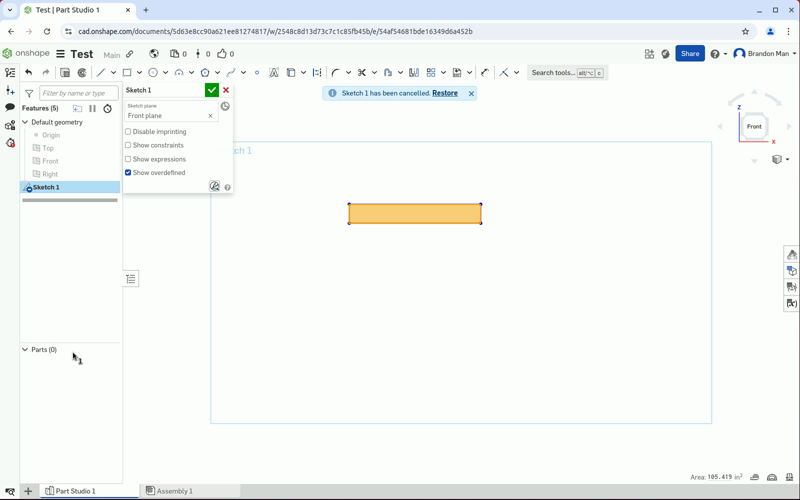
key(shift+e)
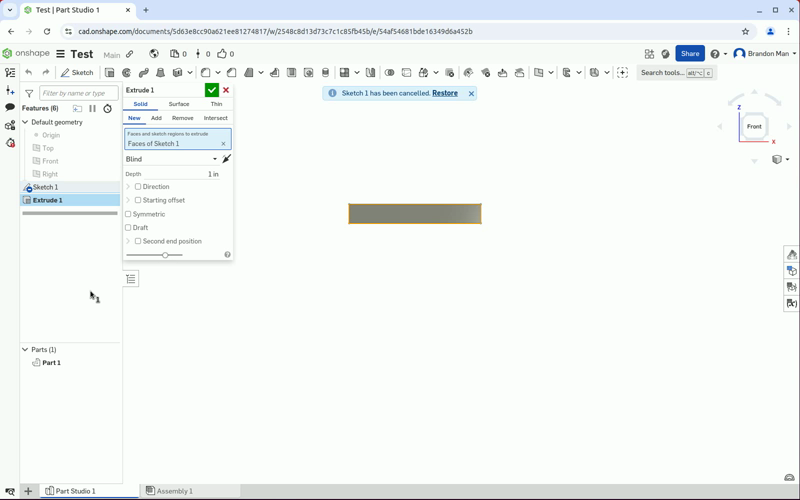
mouse_move(143, 106)
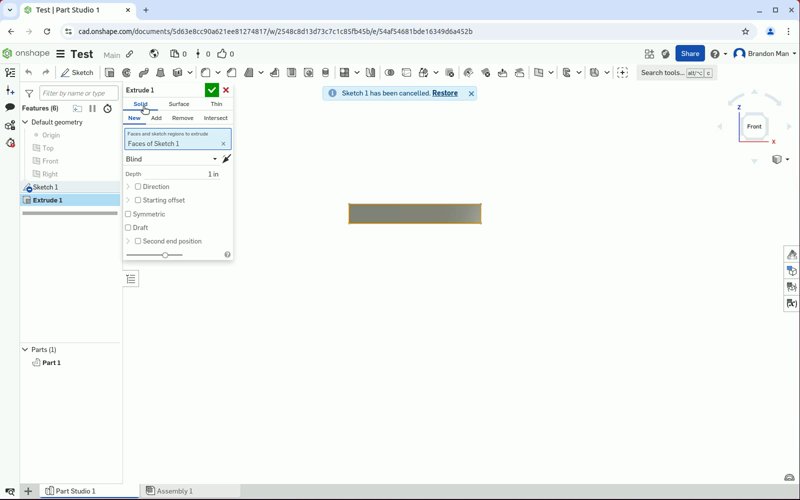
click(143, 106)
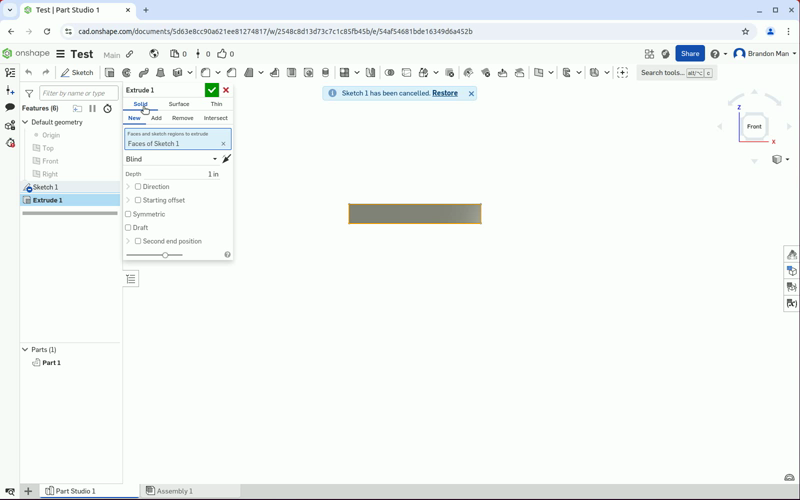
mouse_move(137, 120)
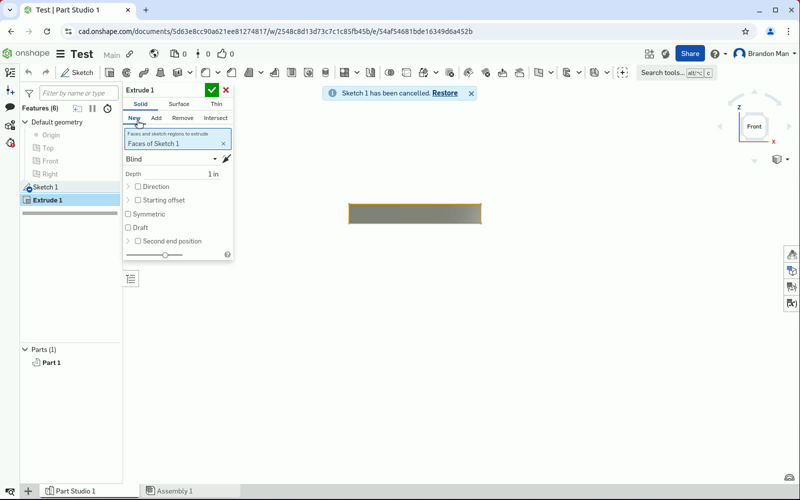
click(137, 120)
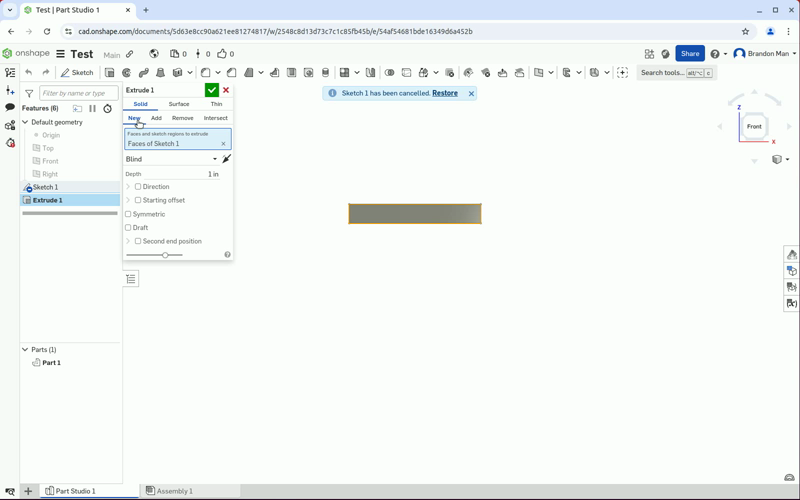
key(tab, 4)
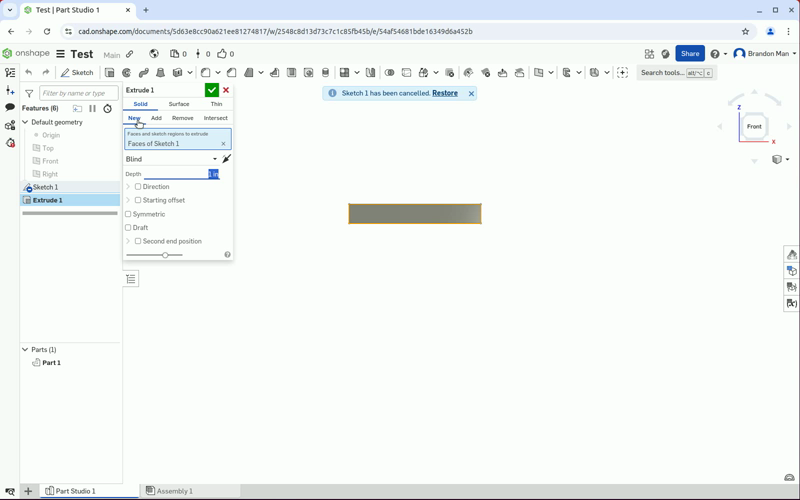
text(1.926)
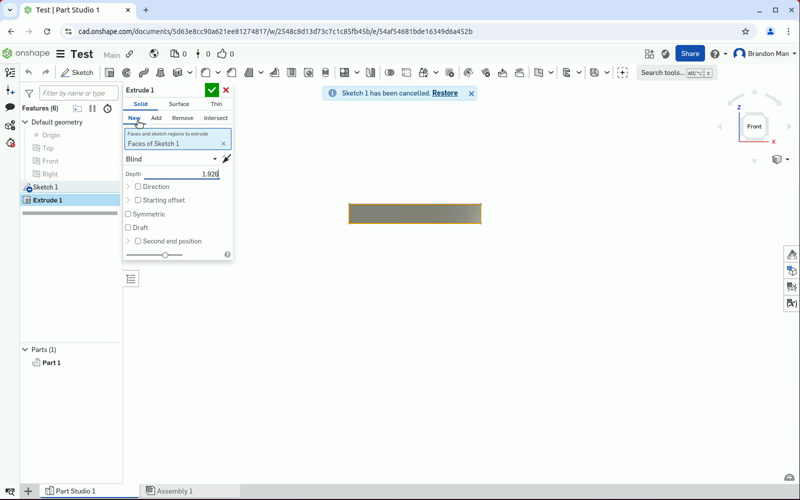
key(enter)
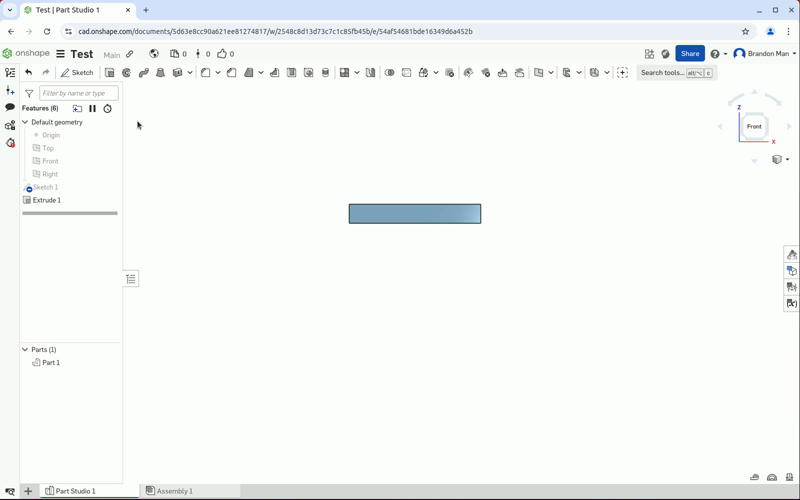
key(shift+h)
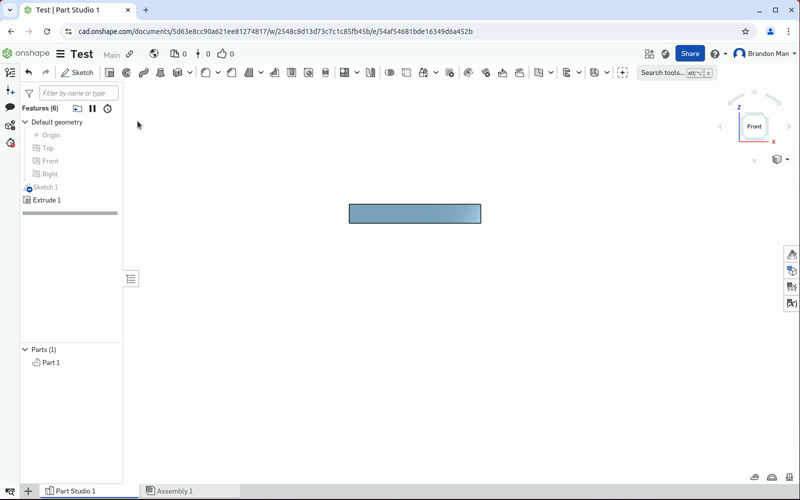
key(shift+h)
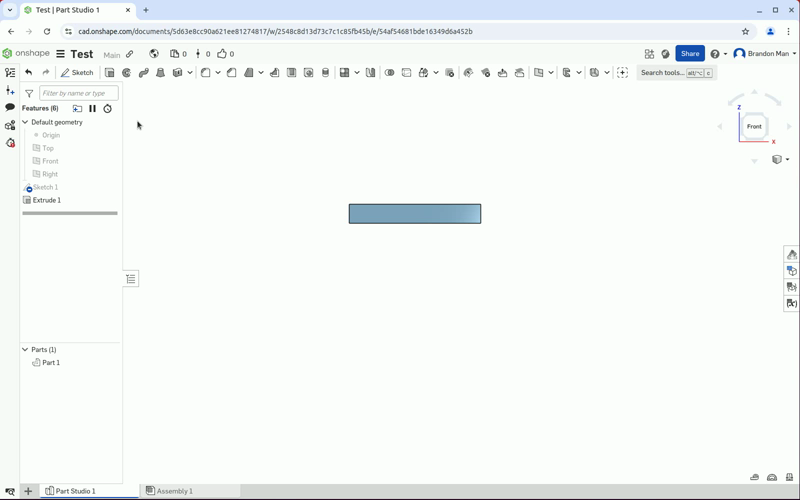
mouse_move(73, 189)
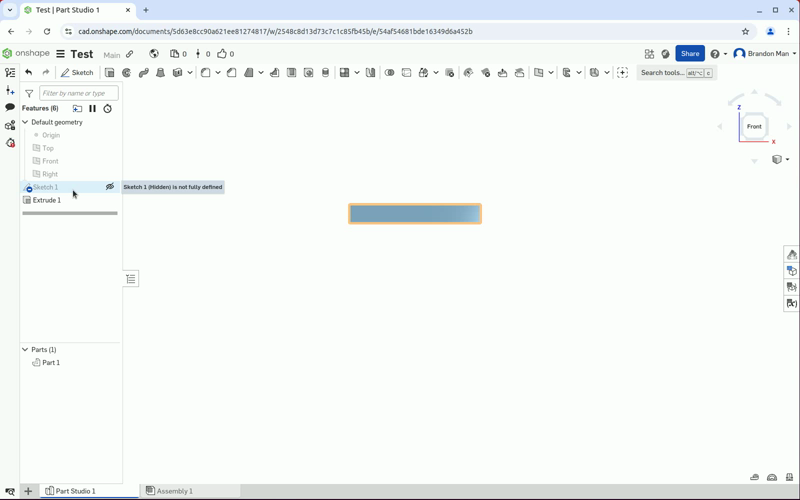
click(73, 189)
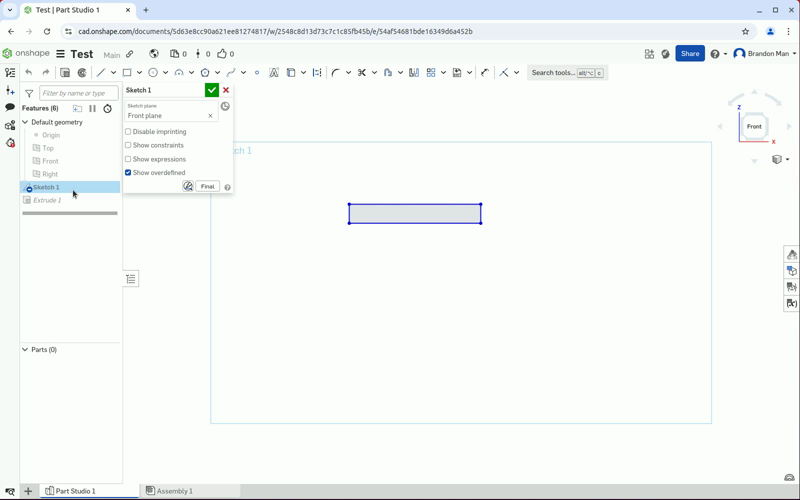
mouse_move(229, 92)
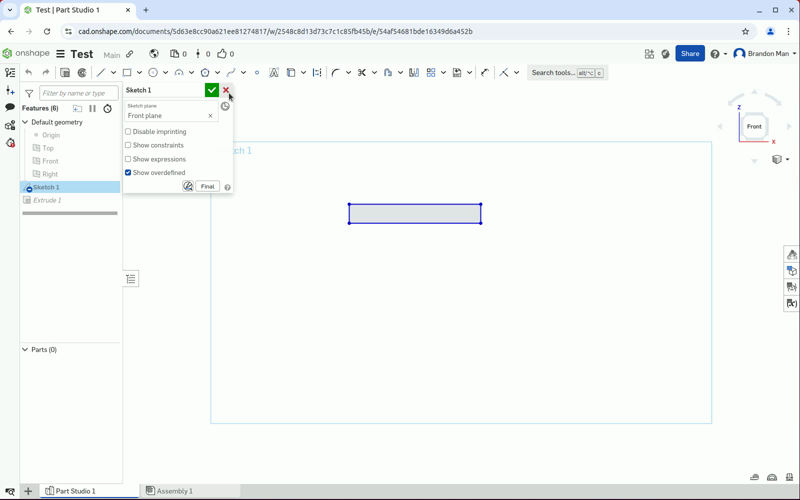
click(229, 92)
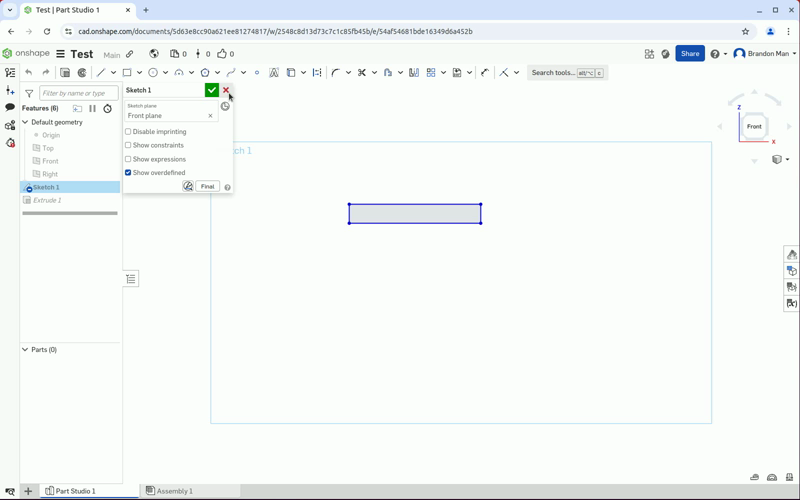
key(shift+s)
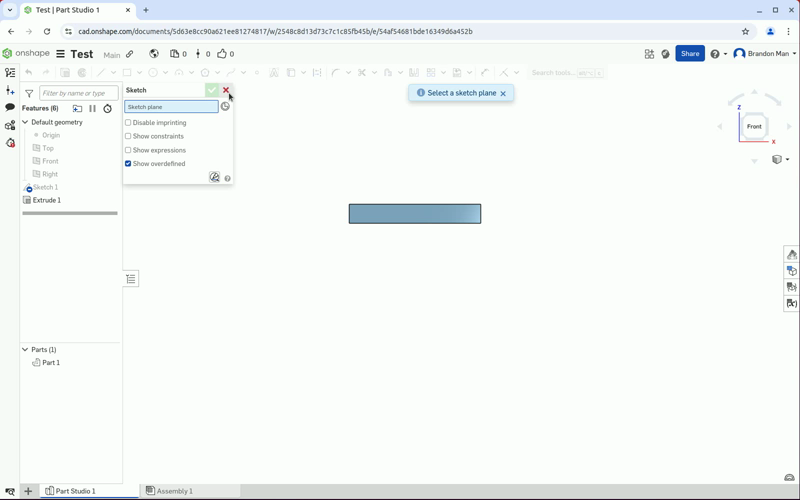
mouse_move(73, 163)
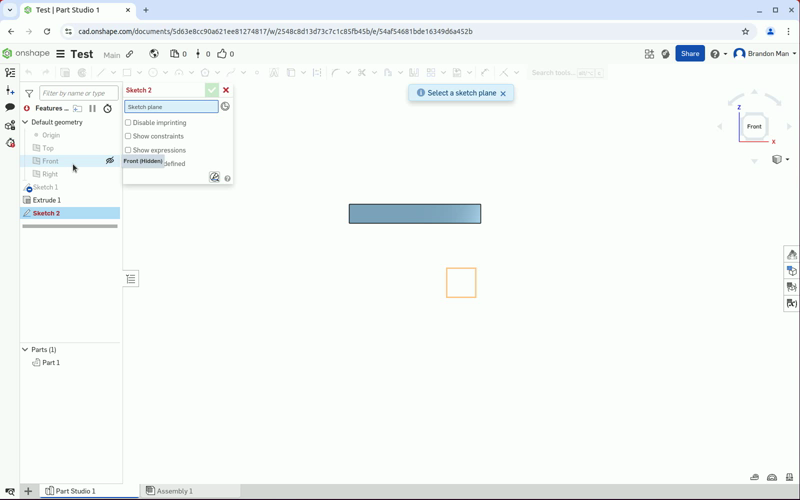
click(73, 163)
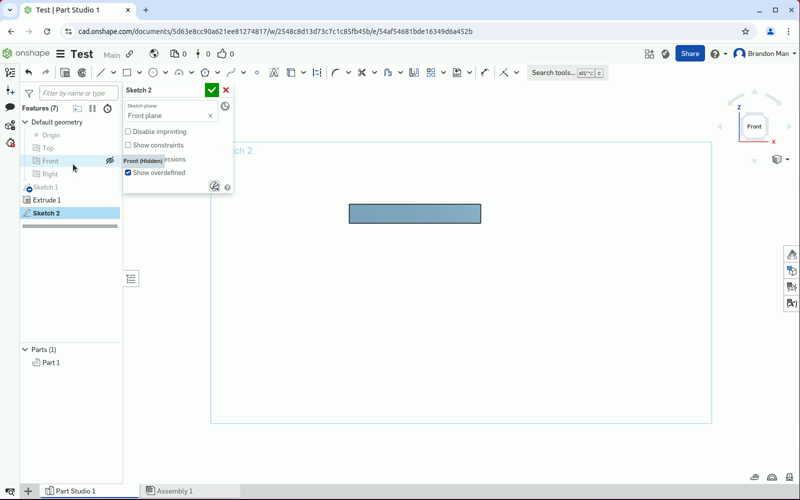
mouse_move(73, 352)
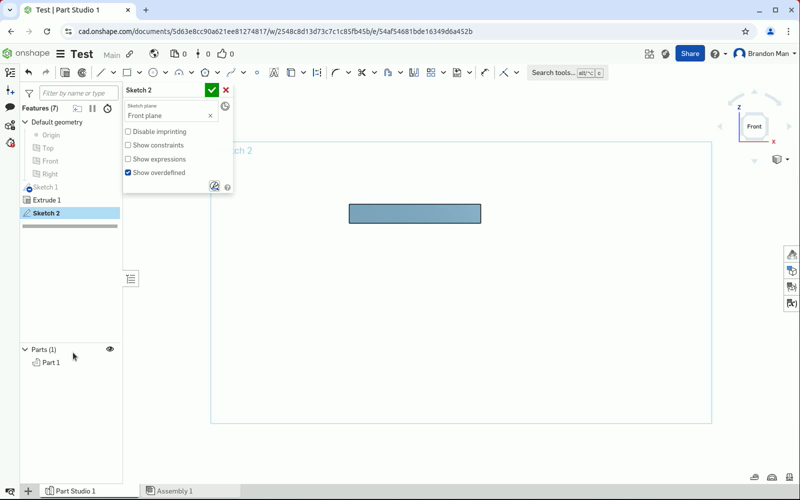
key(y)
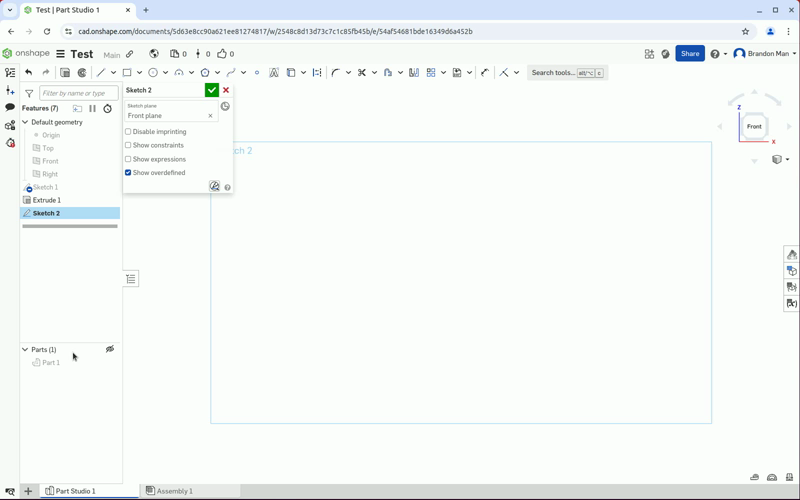
key(l)
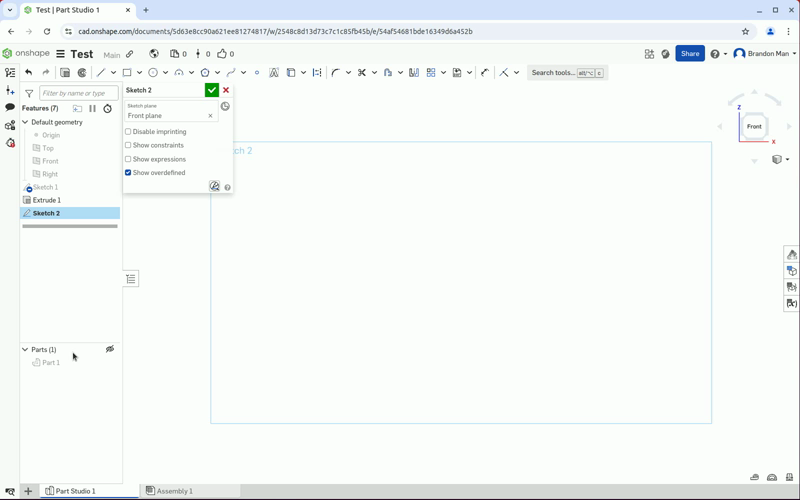
key_down(shift)
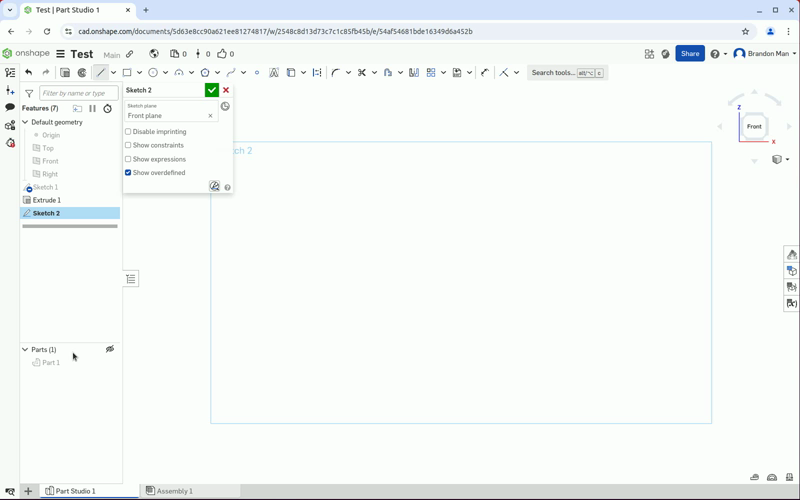
mouse_move(348, 290)
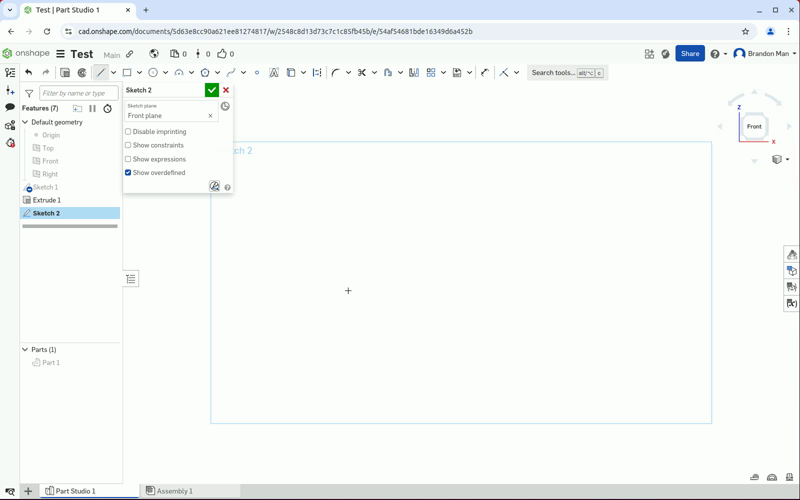
click(348, 290)
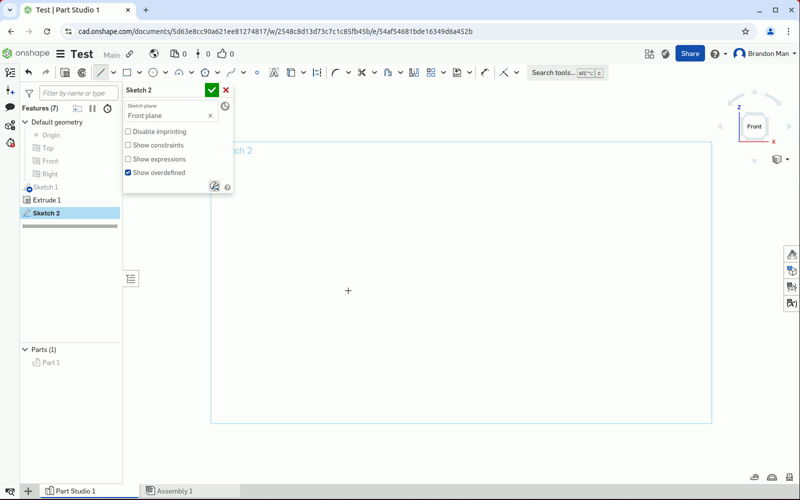
key_up(shift)
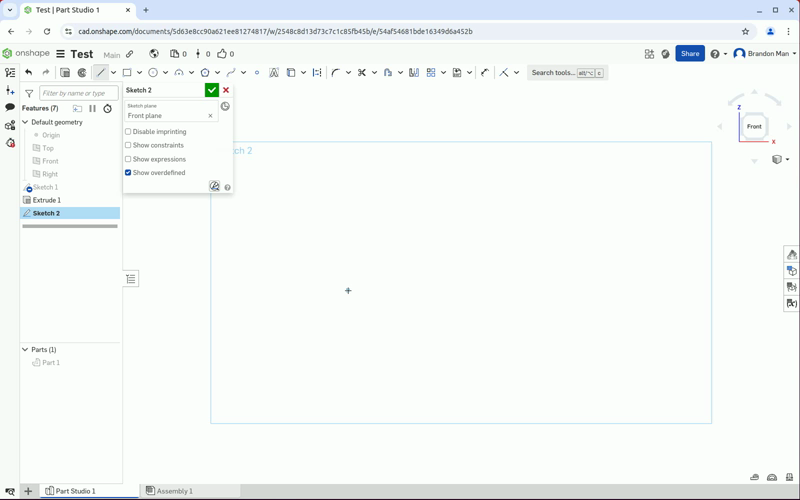
key_down(shift)
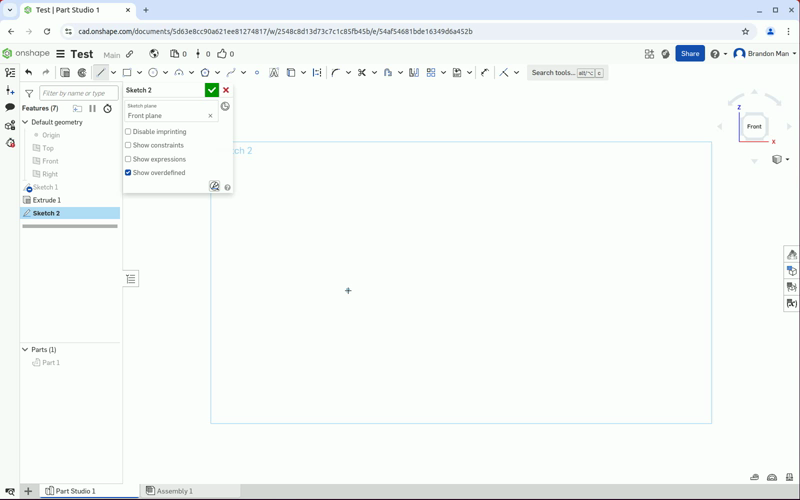
mouse_move(378, 290)
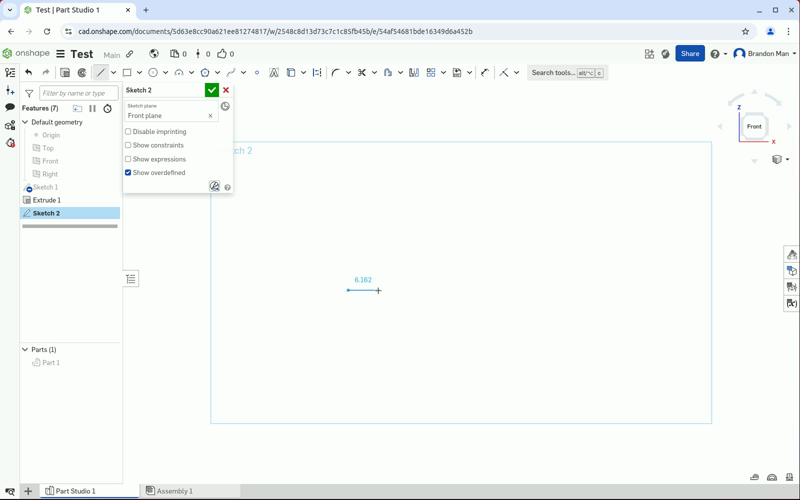
mouse_move(407, 290)
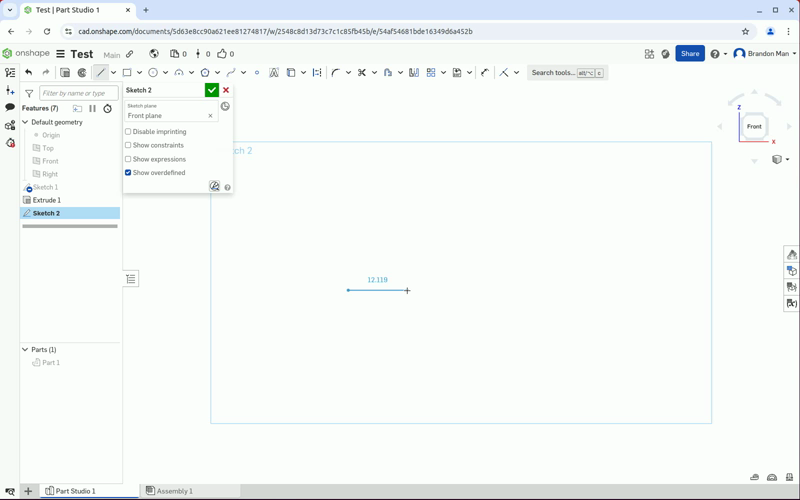
click(407, 290)
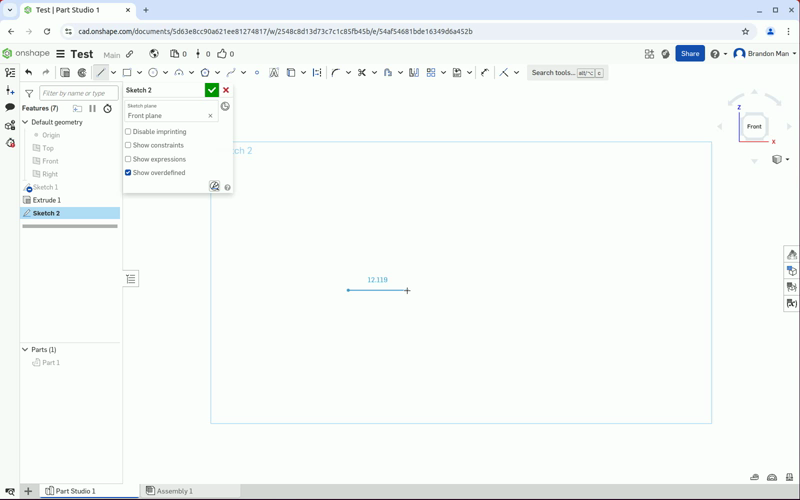
key_up(shift)
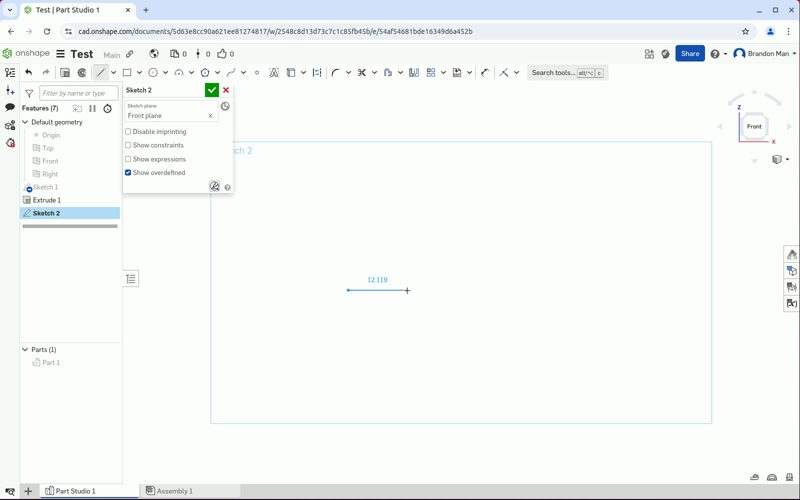
key_down(shift)
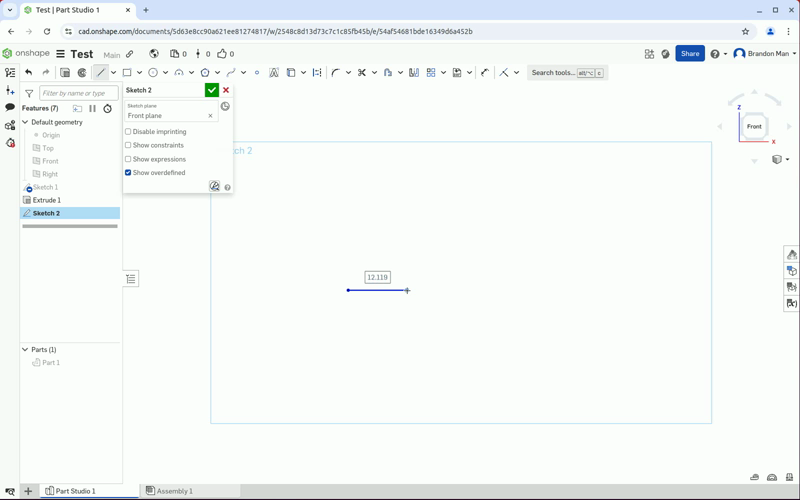
mouse_move(437, 290)
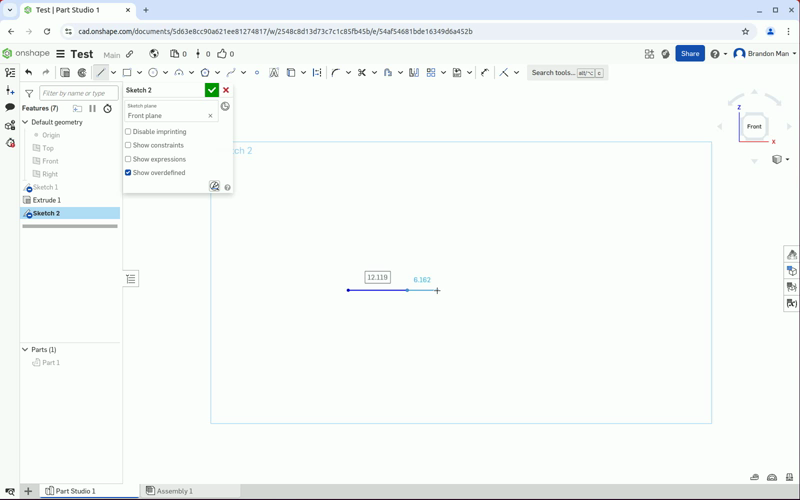
mouse_move(407, 270)
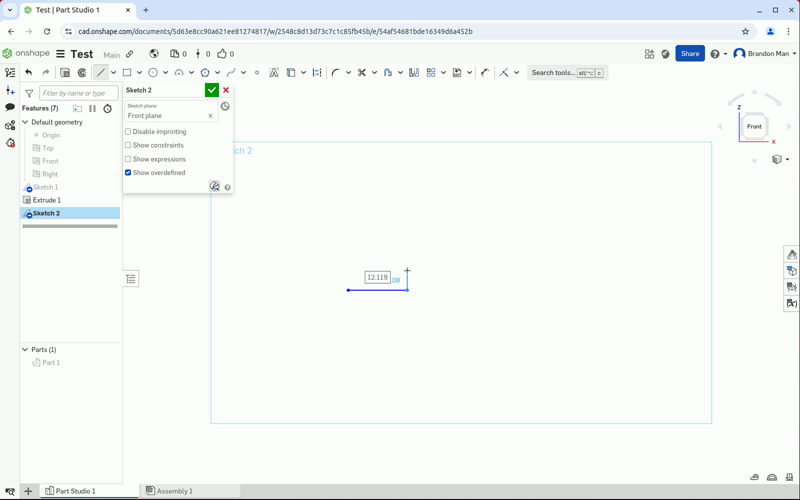
click(407, 270)
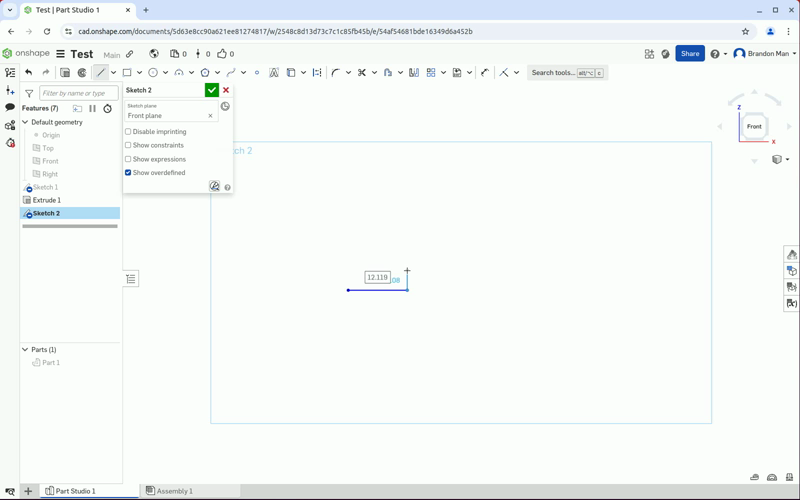
key_up(shift)
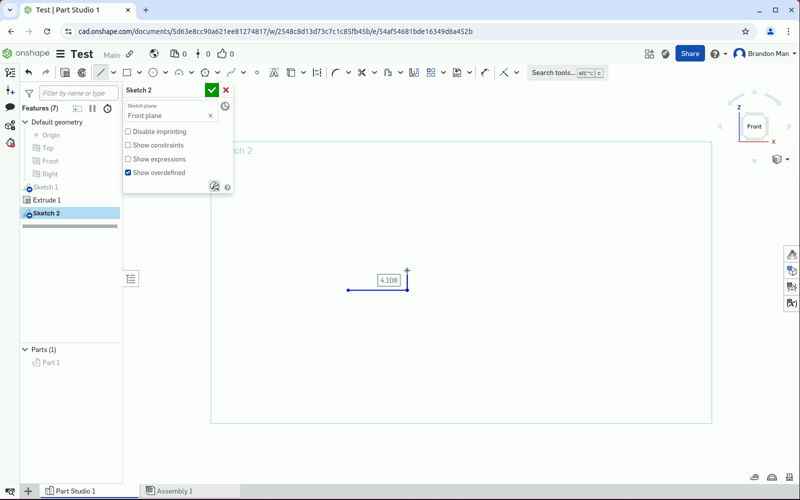
key_down(shift)
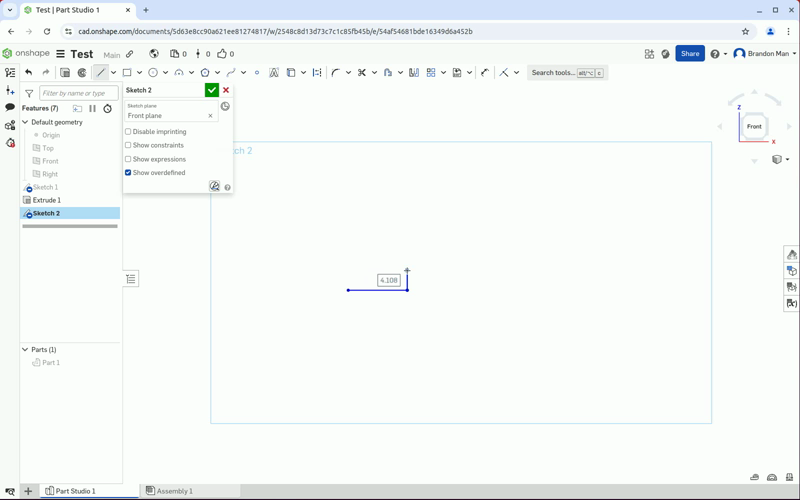
mouse_move(437, 270)
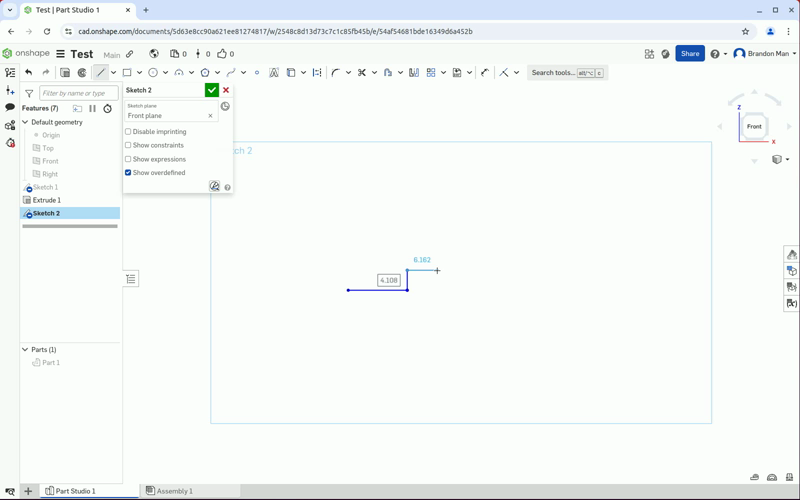
mouse_move(348, 270)
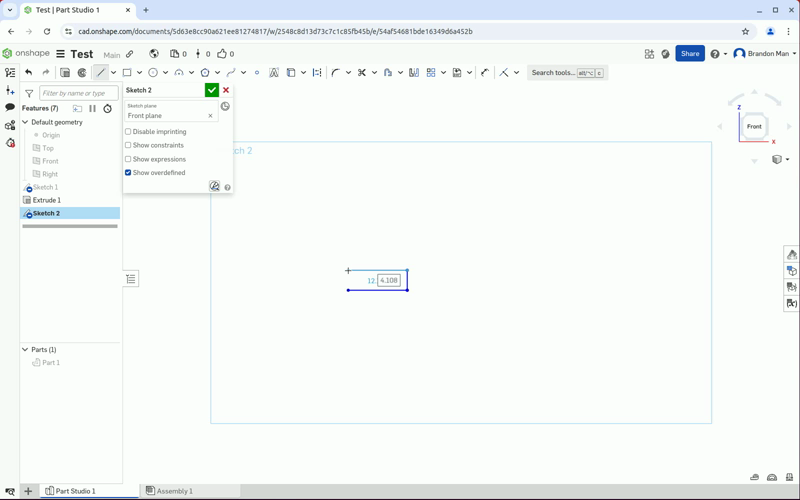
click(348, 270)
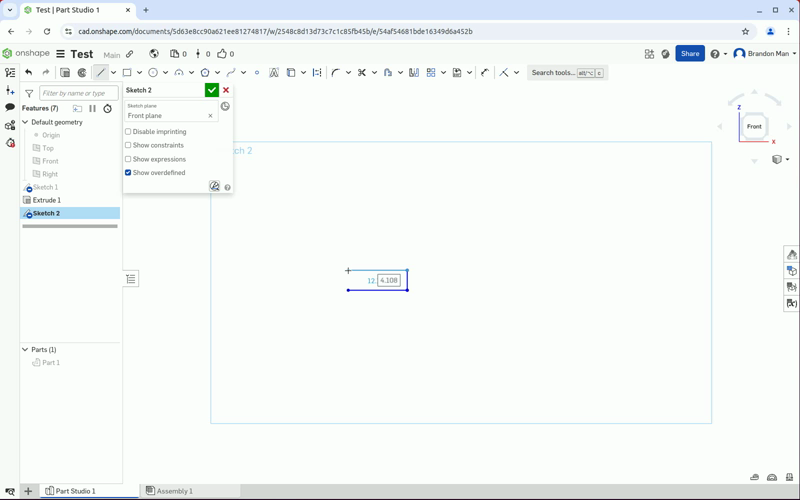
key_up(shift)
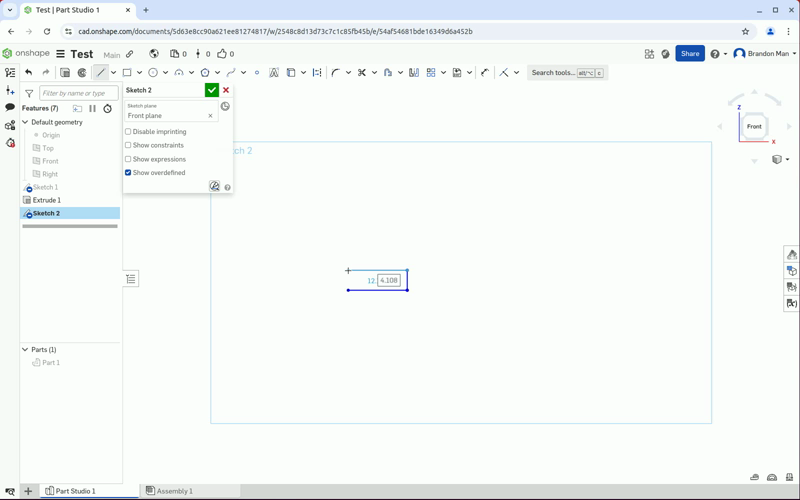
mouse_move(378, 270)
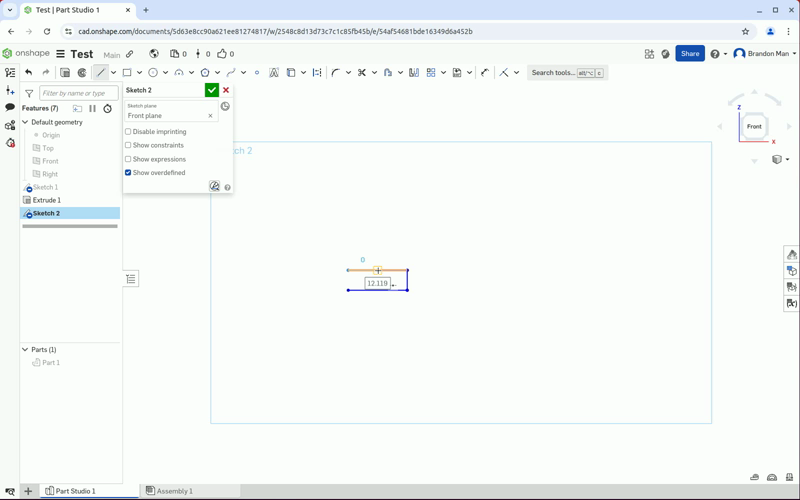
key_down(shift)
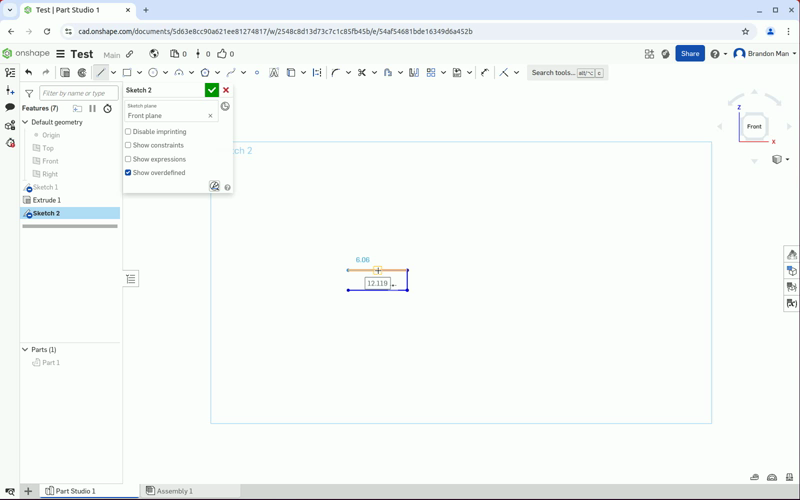
mouse_move(348, 290)
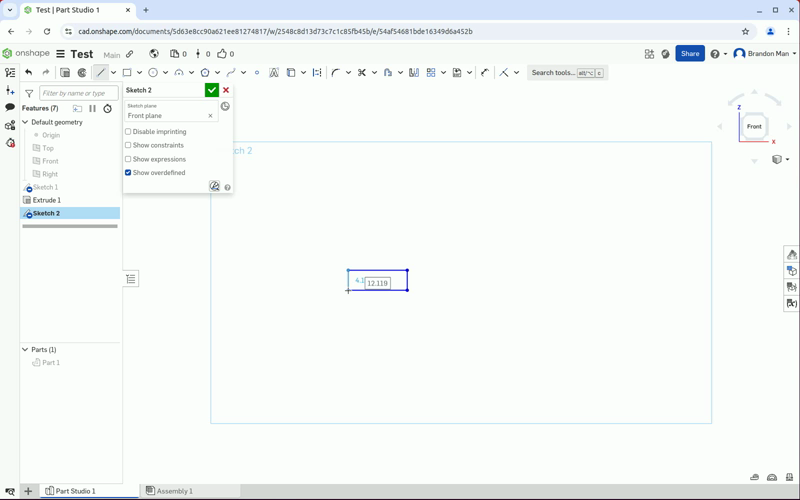
key_up(shift)
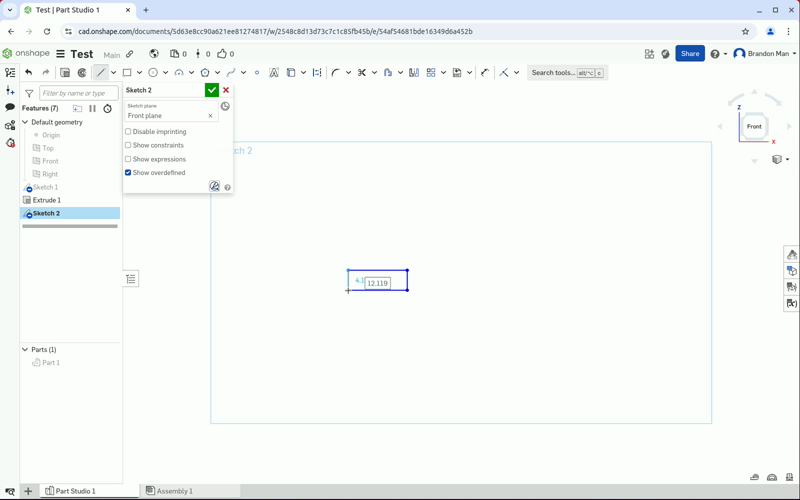
click(348, 290)
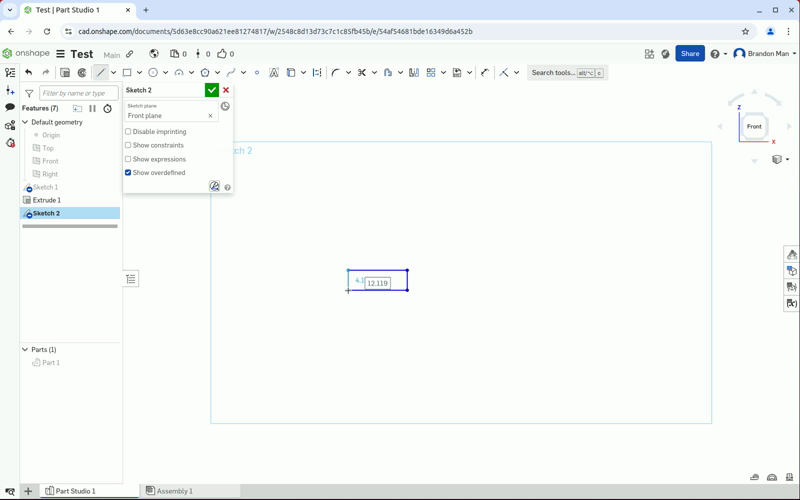
key(esc)
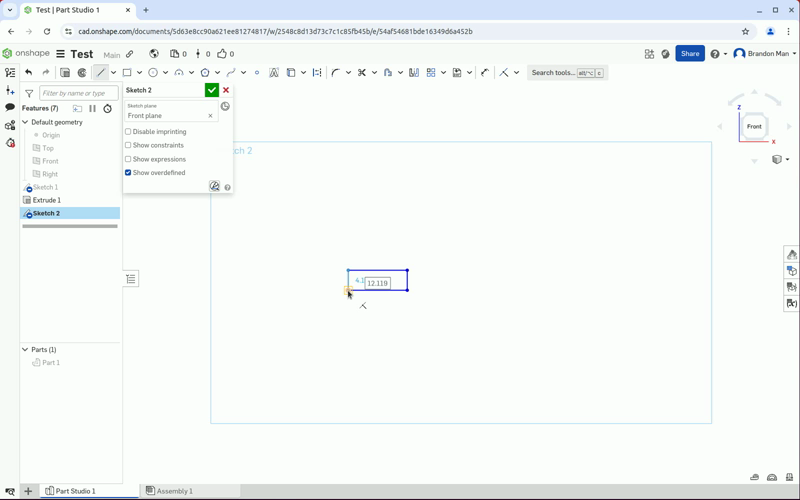
mouse_move(385, 288)
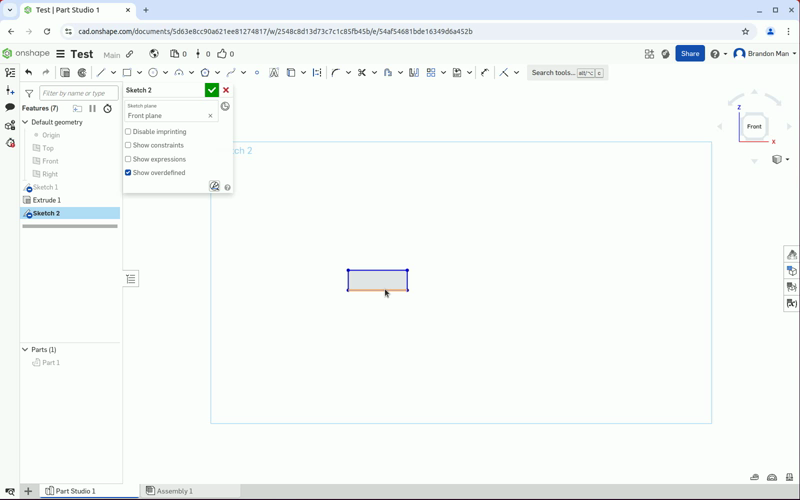
scroll(6)
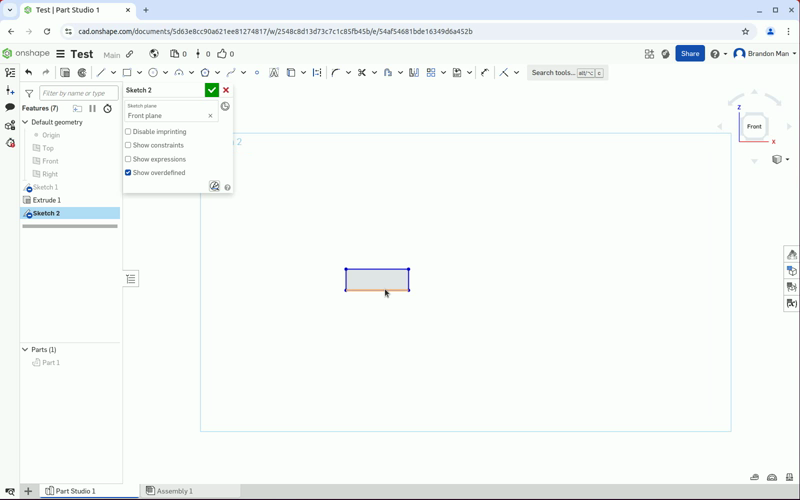
scroll(6)
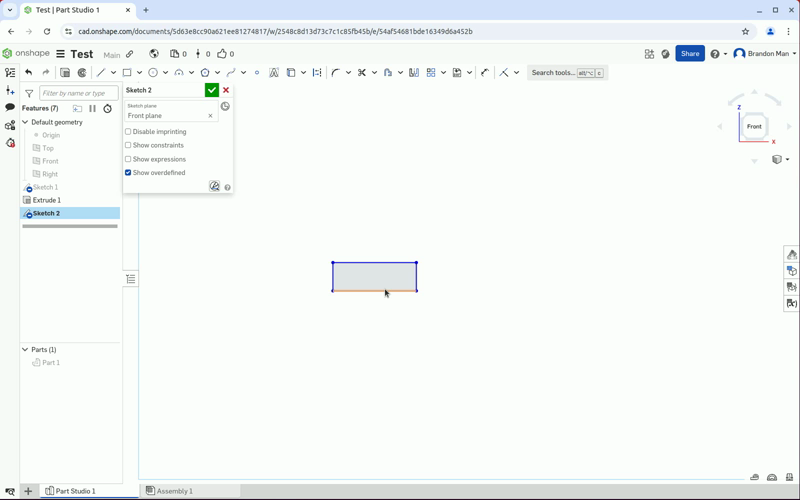
scroll(6)
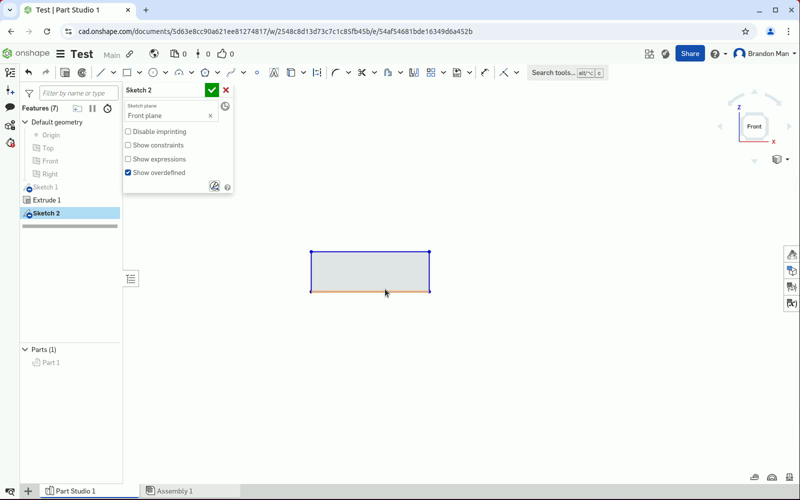
scroll(6)
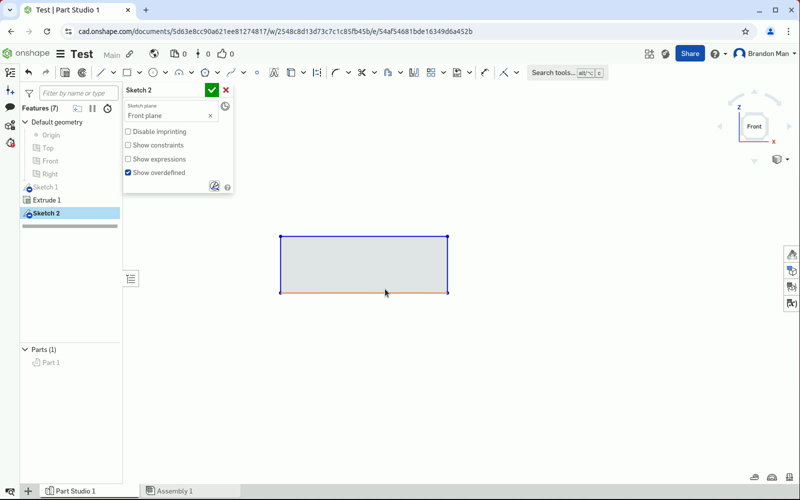
scroll(6)
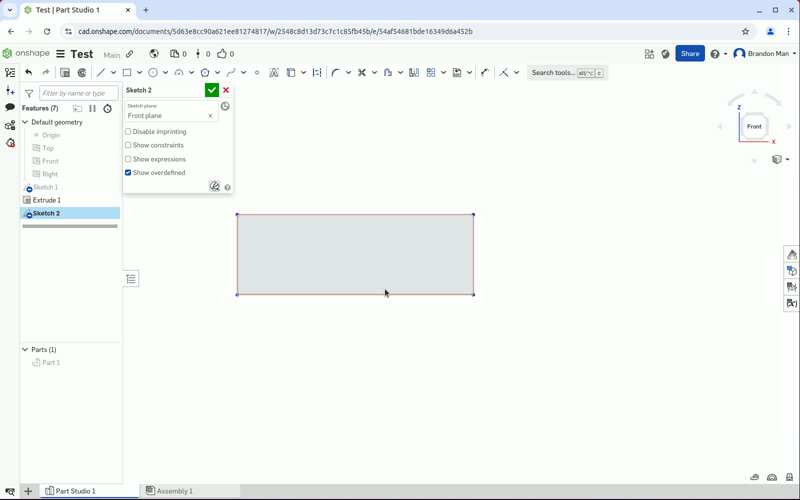
scroll(6)
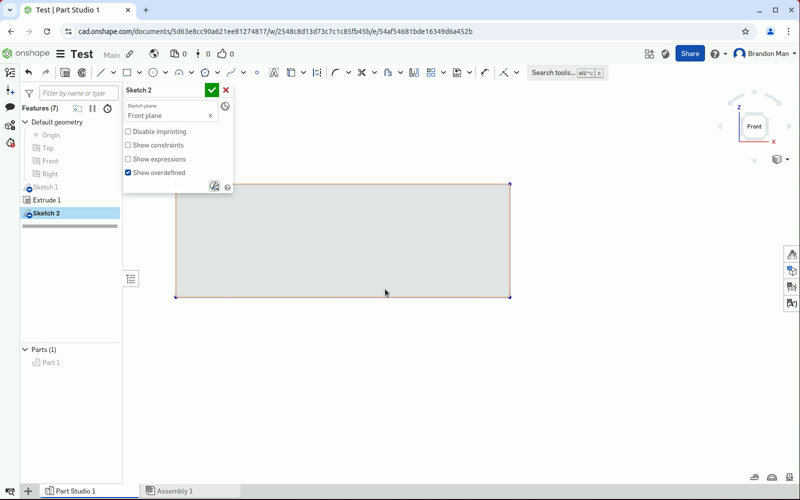
scroll(6)
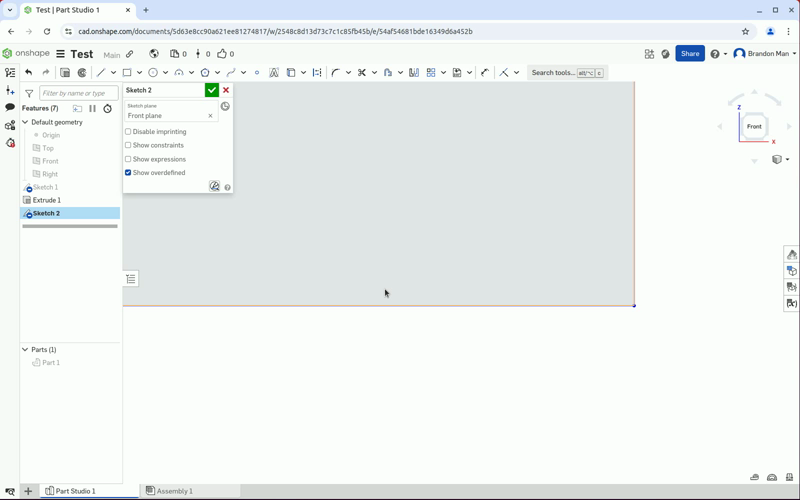
click(385, 288)
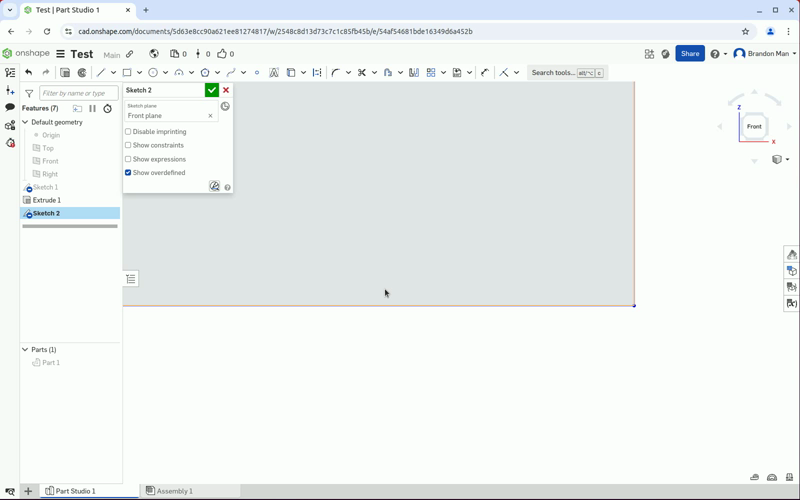
scroll(-6)
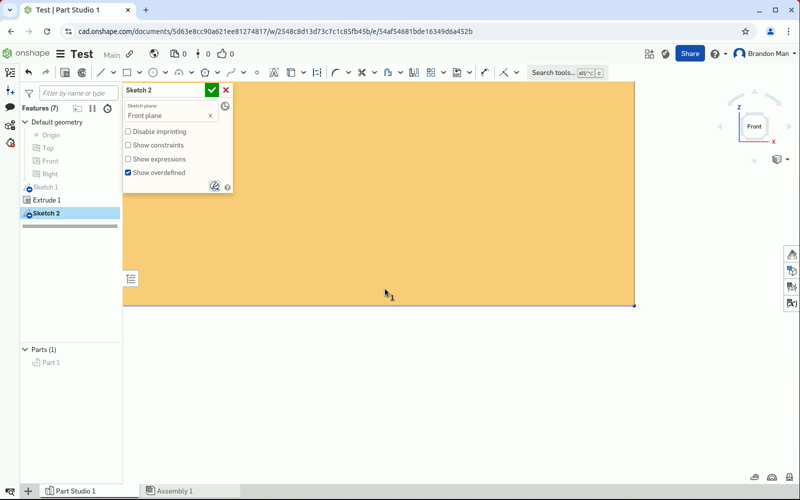
scroll(-6)
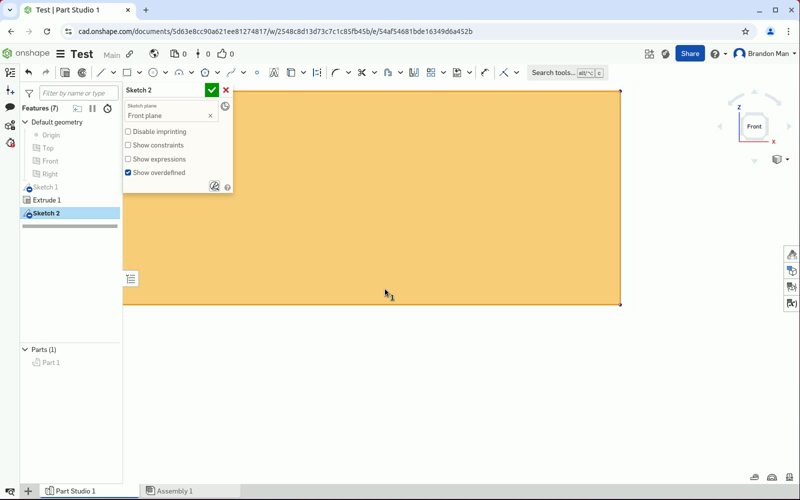
scroll(-6)
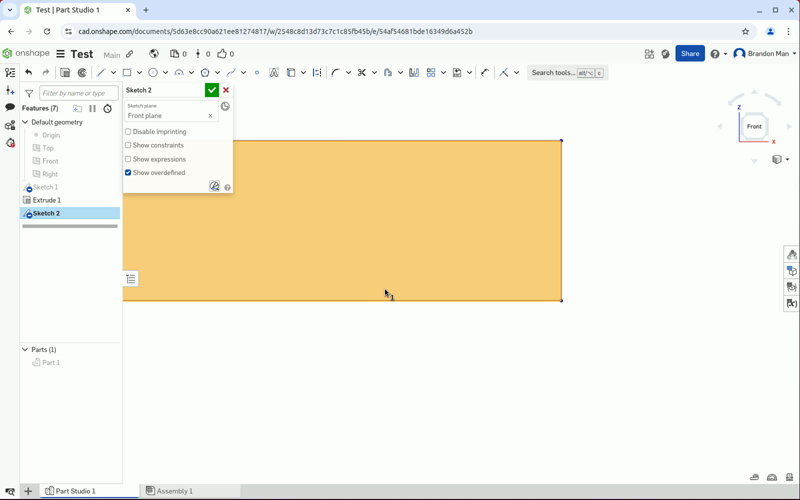
scroll(-6)
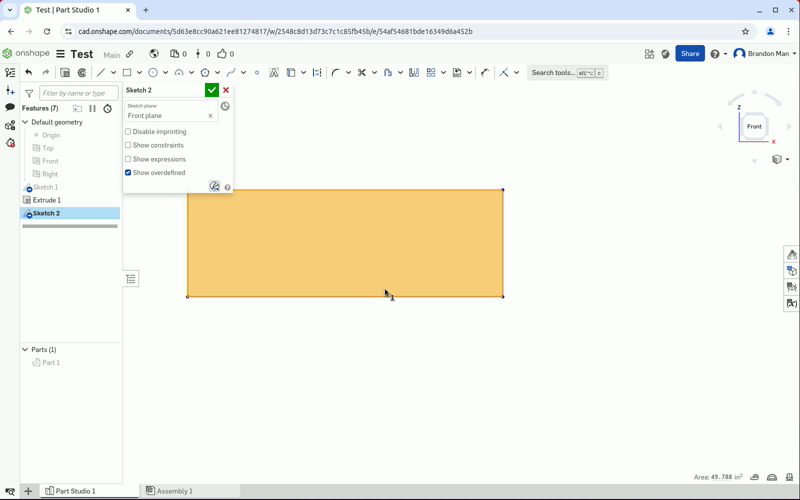
scroll(-6)
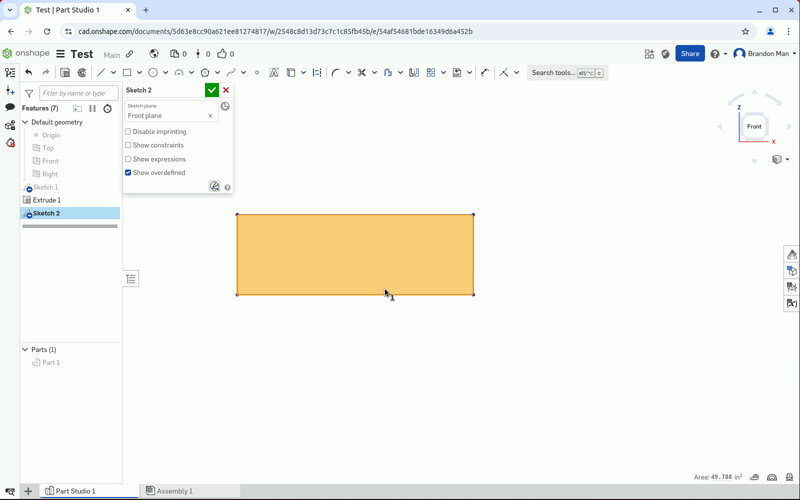
scroll(-6)
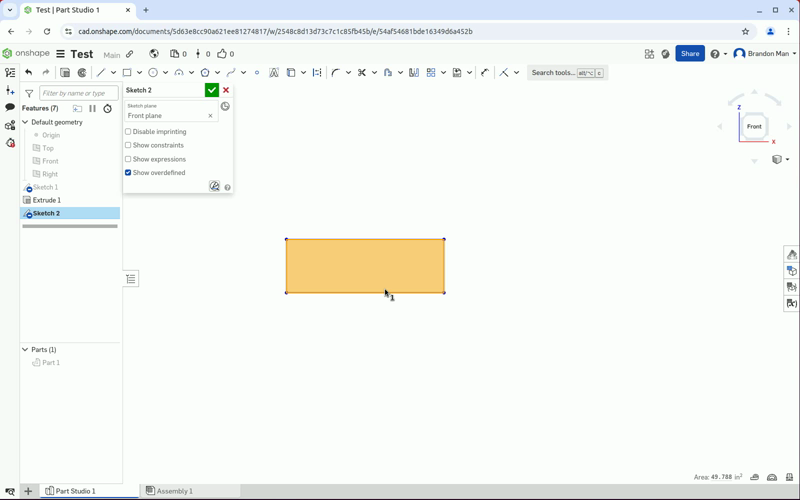
scroll(-6)
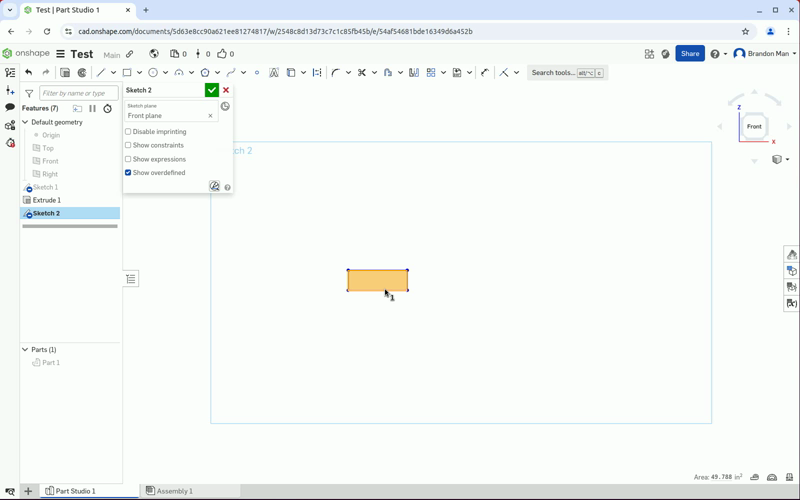
mouse_move(73, 352)
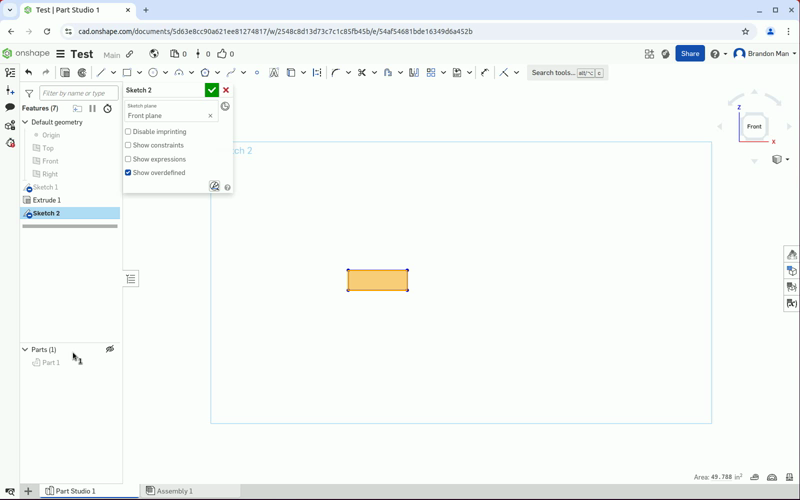
key(shift+y)
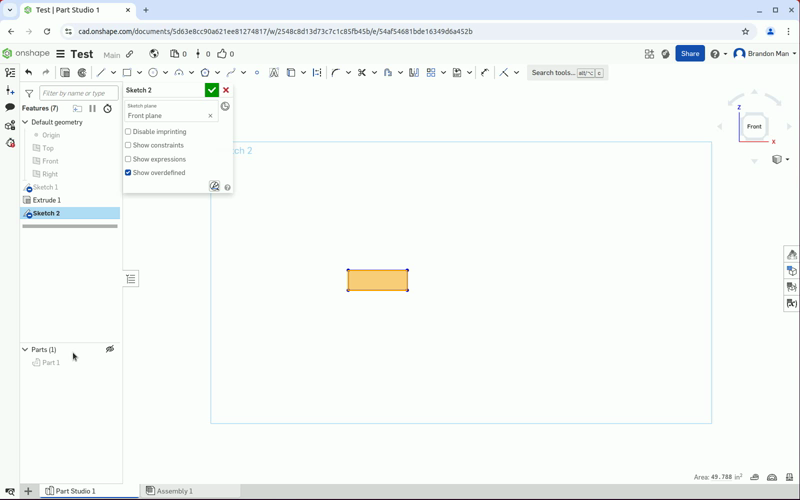
key(shift+e)
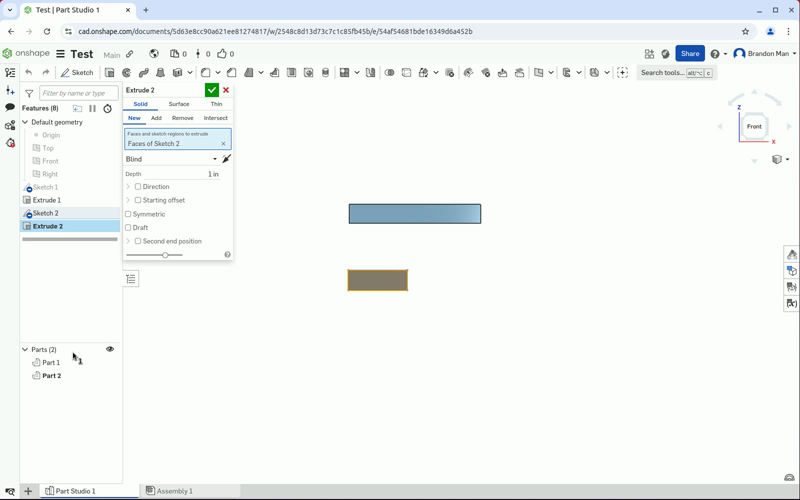
mouse_move(143, 106)
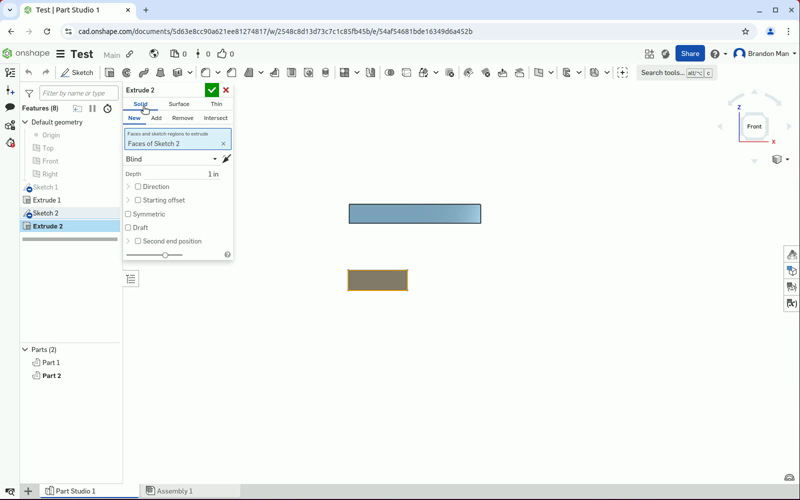
click(143, 106)
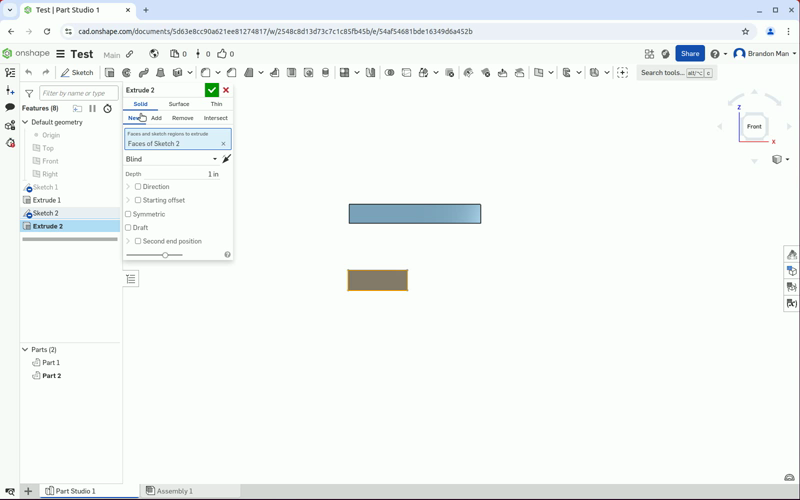
mouse_move(137, 120)
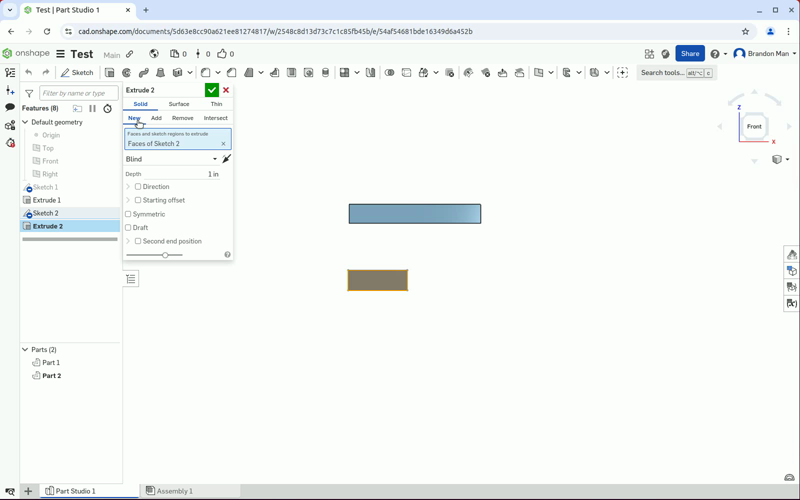
click(137, 120)
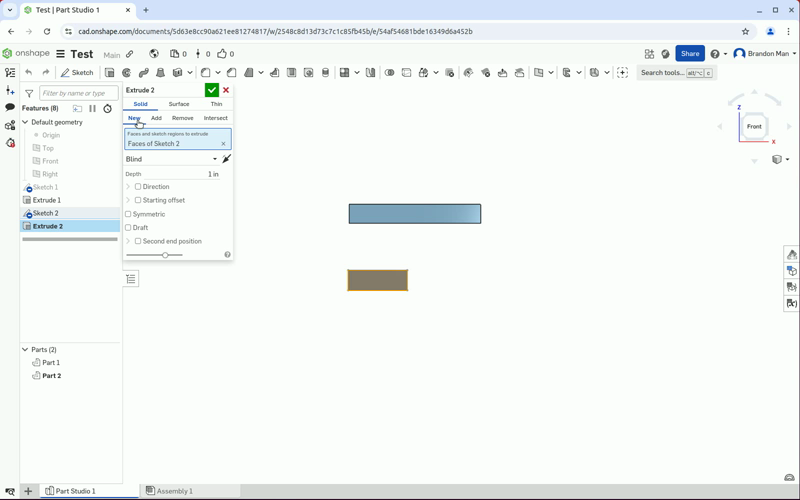
key(tab, 4)
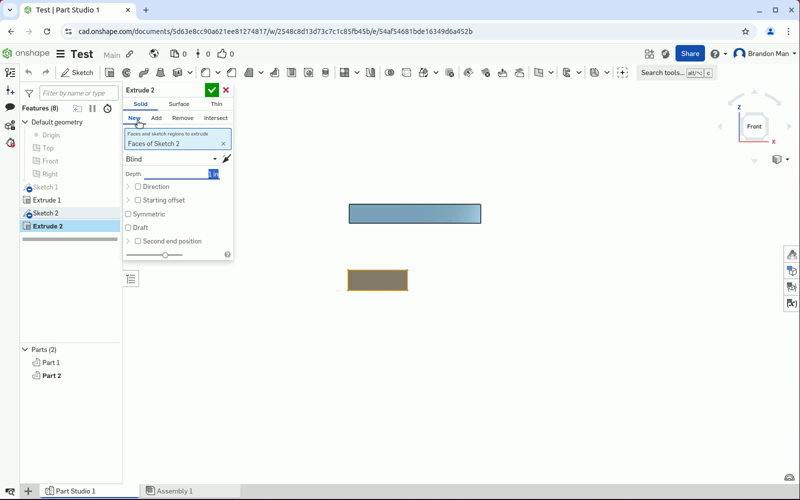
text(1.926)
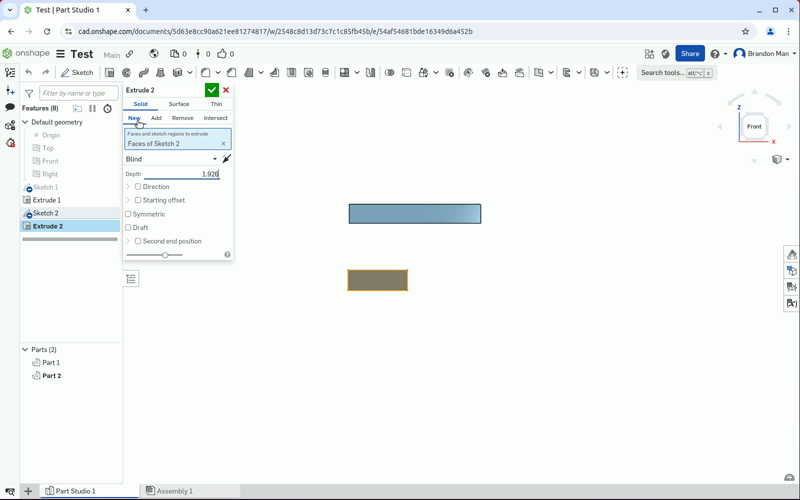
key(enter)
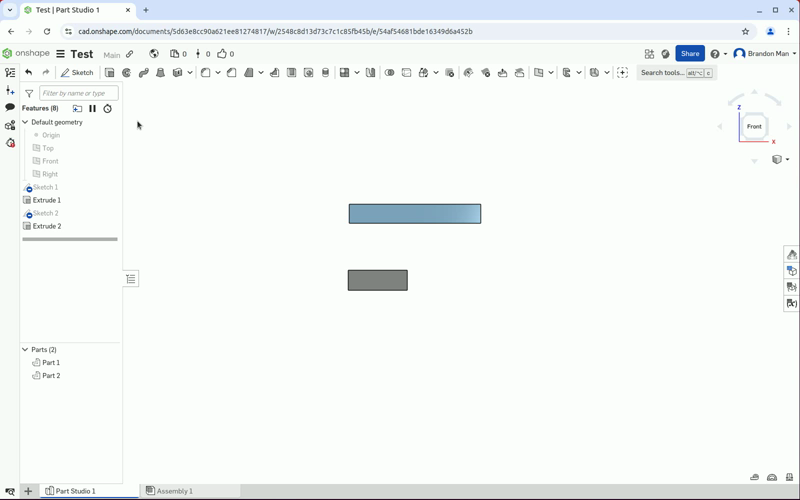
key(shift+h)
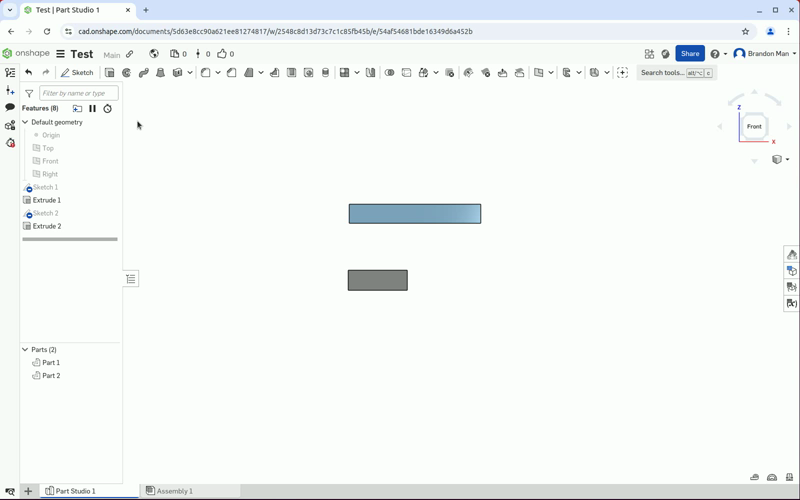
key(shift+h)
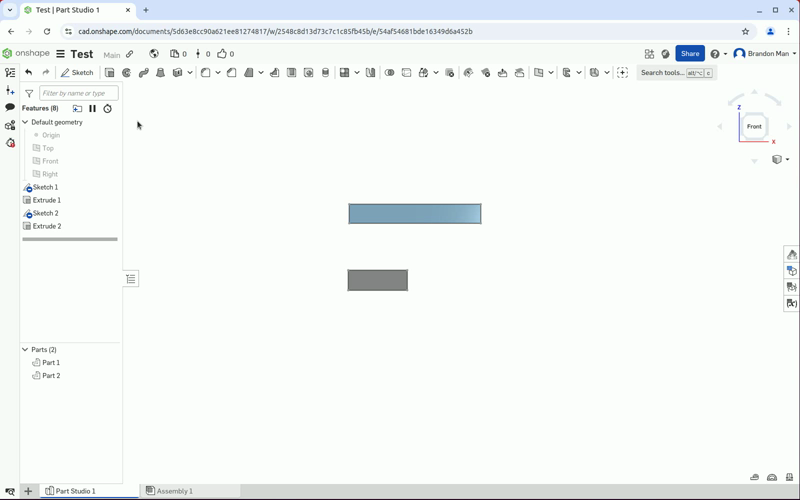
key(shift+7)
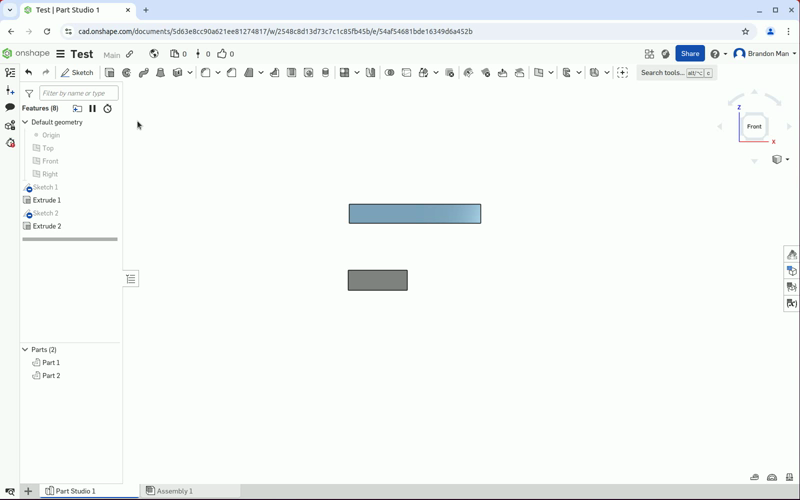
key(left, 2)
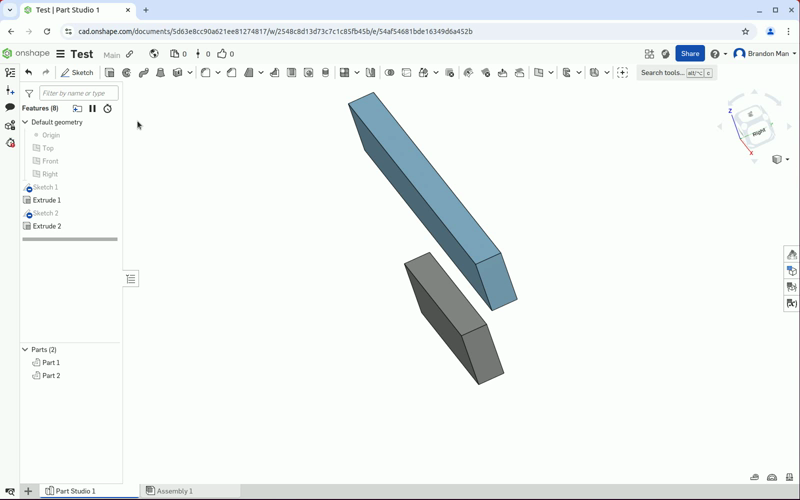
key(down, 2)
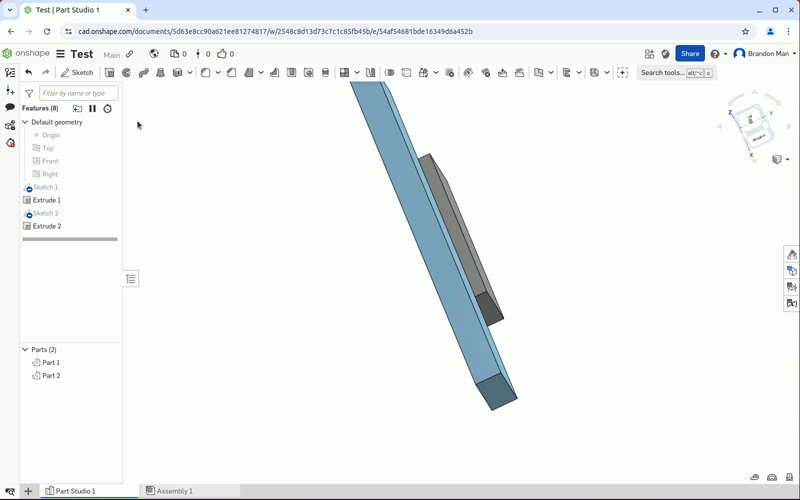
key(up, 2)
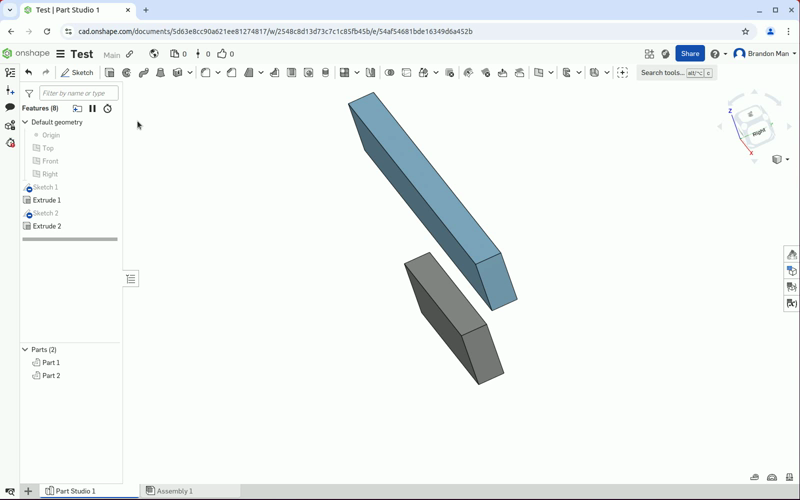
key(right, 2)
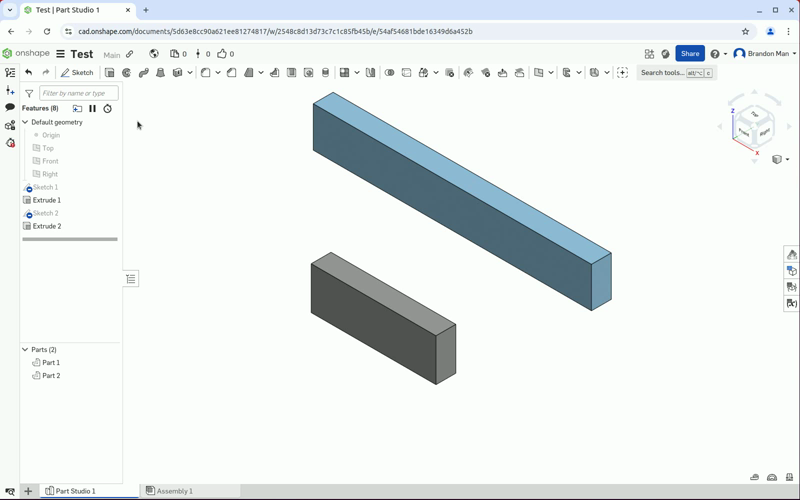
mouse_move(73, 189)
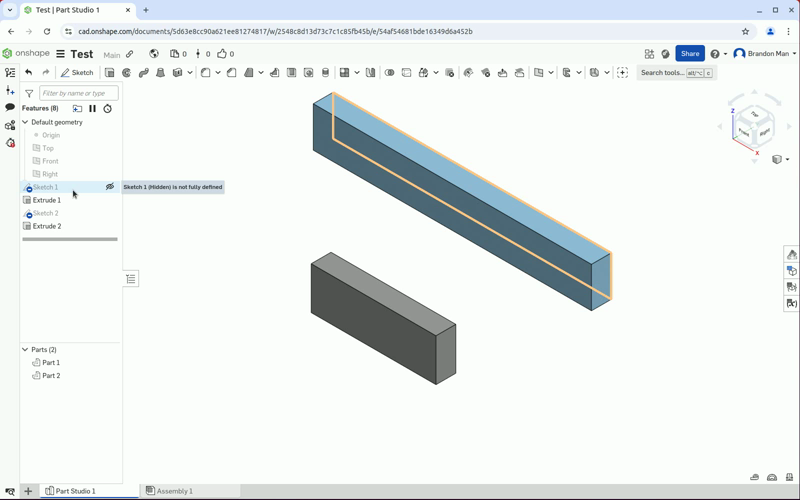
click(73, 189)